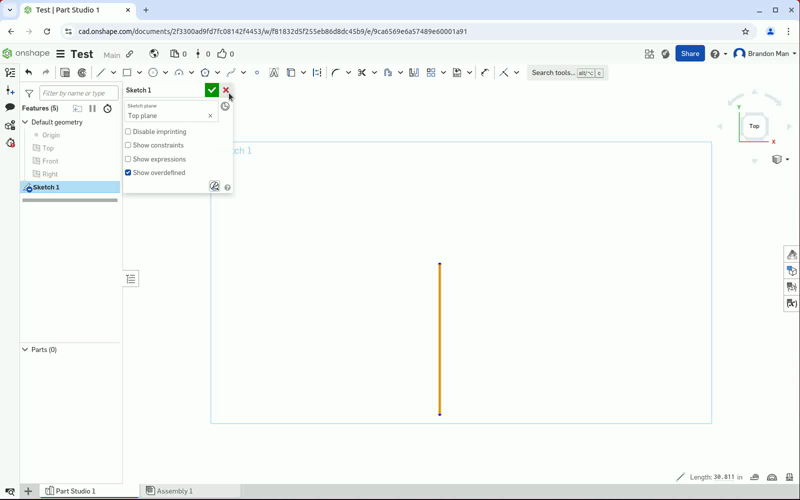
key(shift+h)
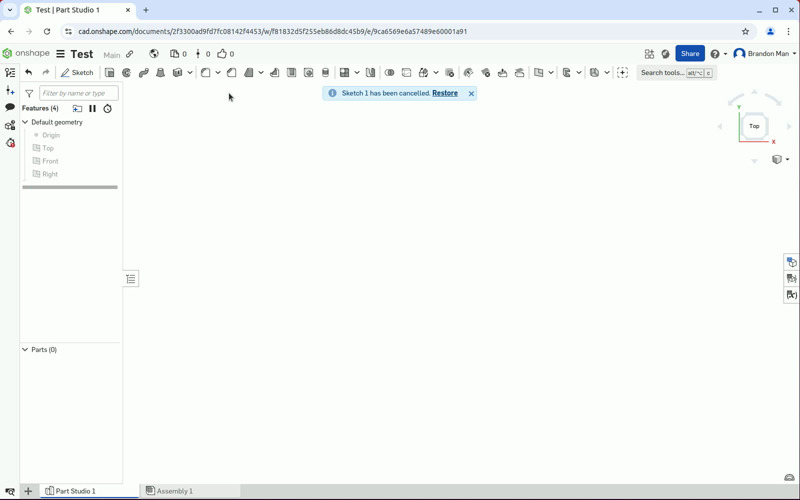
mouse_move(73, 352)
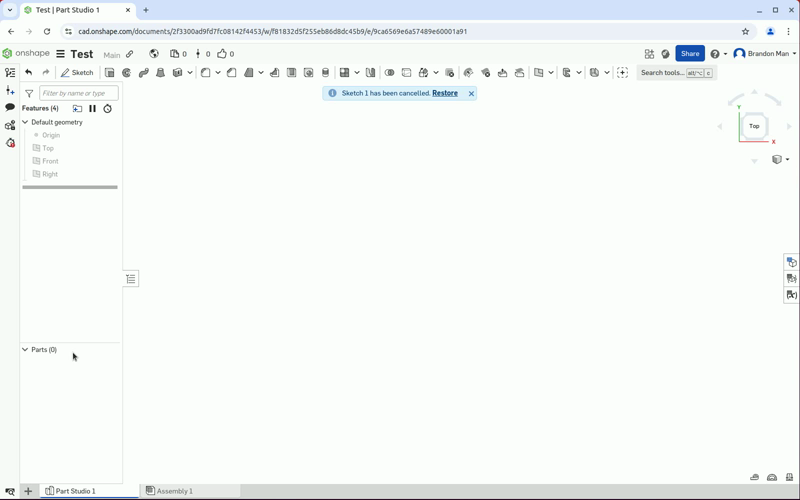
key(y)
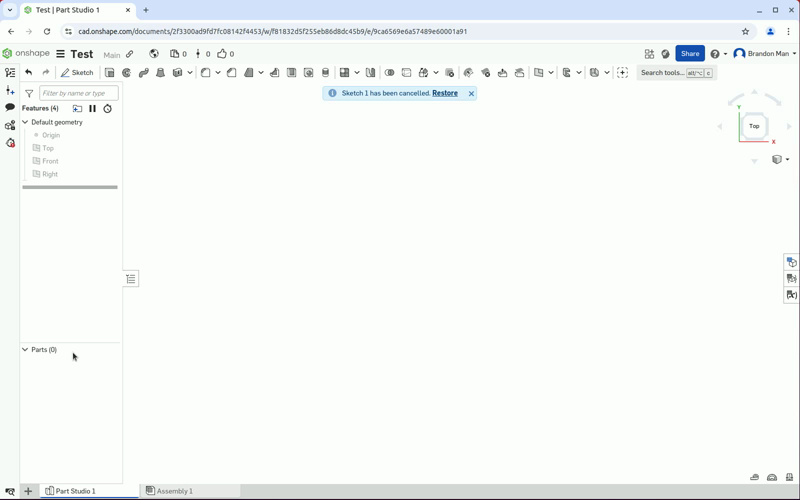
key(shift+p)
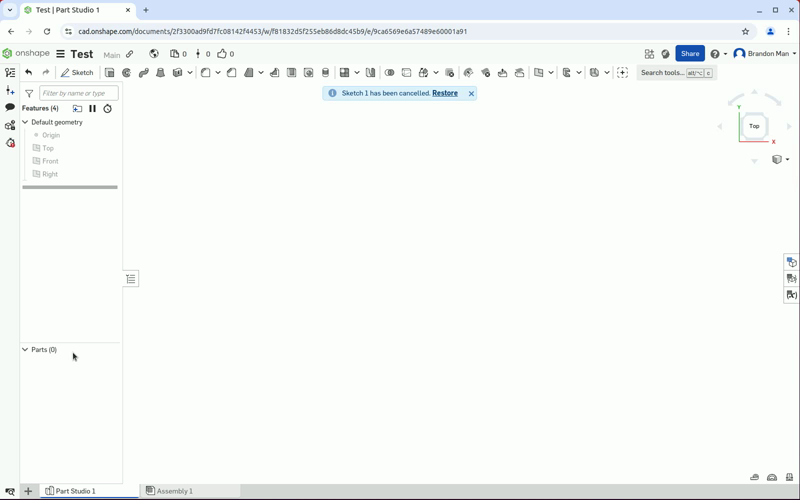
key(space)
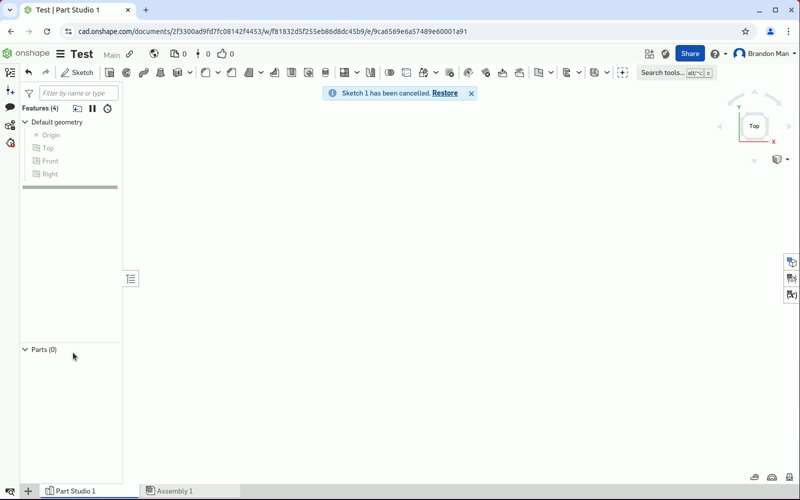
key_down(shift)
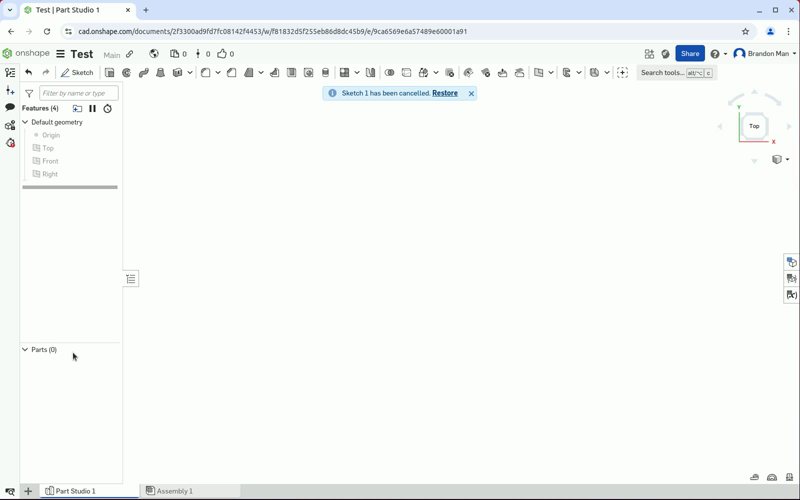
key(up)
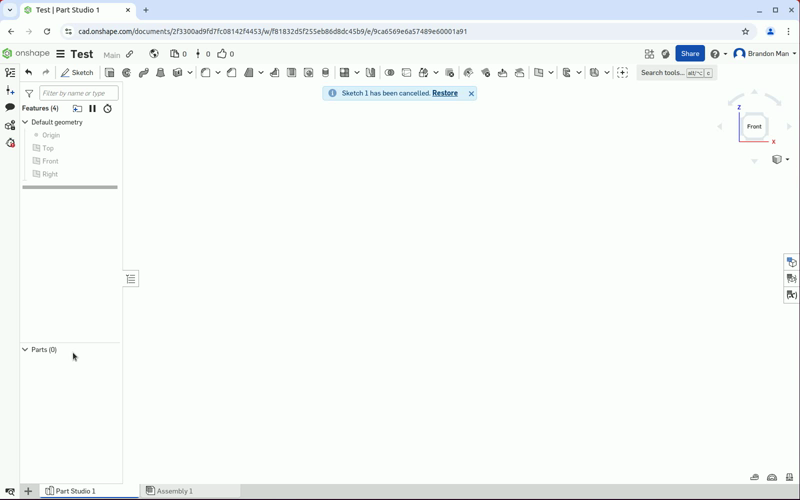
key_up(shift)
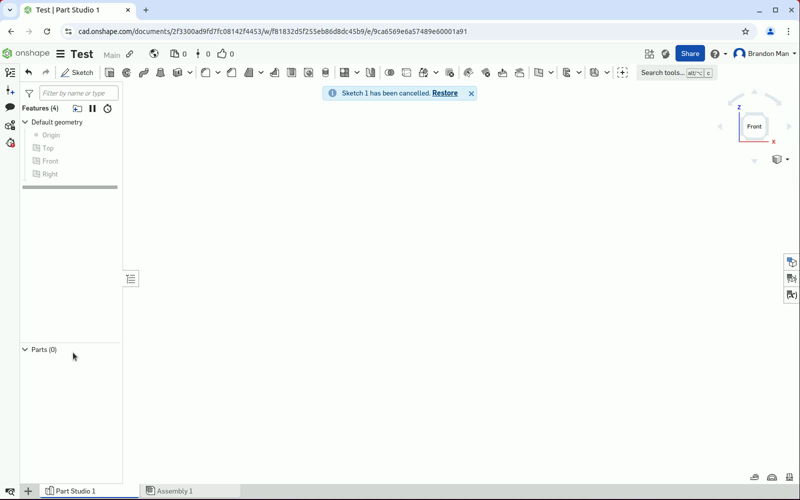
mouse_move(73, 352)
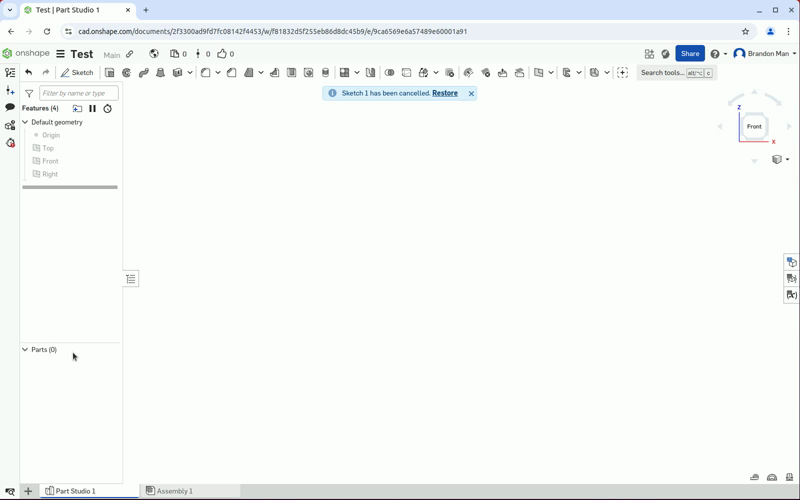
key(shift+y)
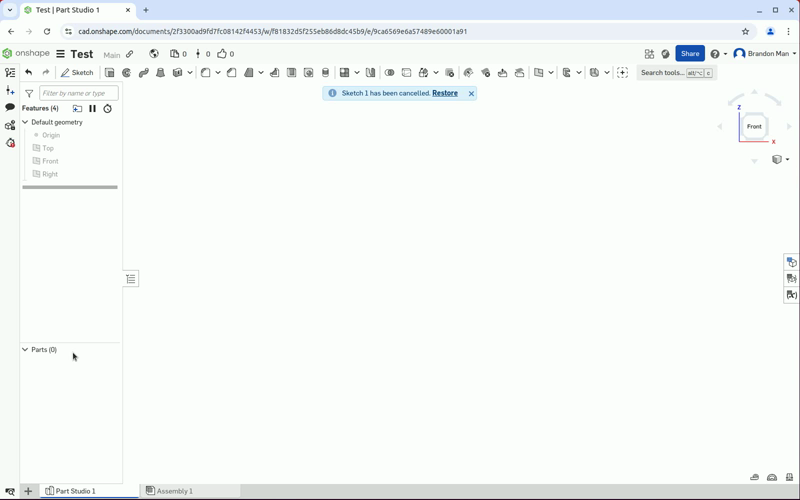
key(shift+s)
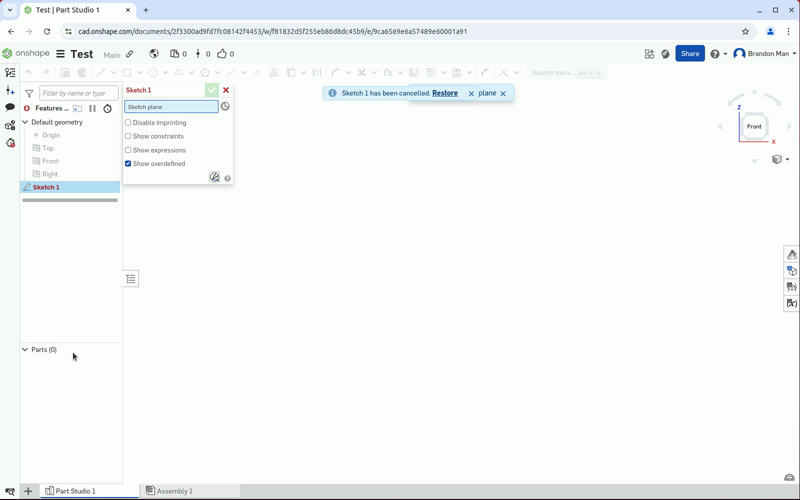
mouse_move(73, 163)
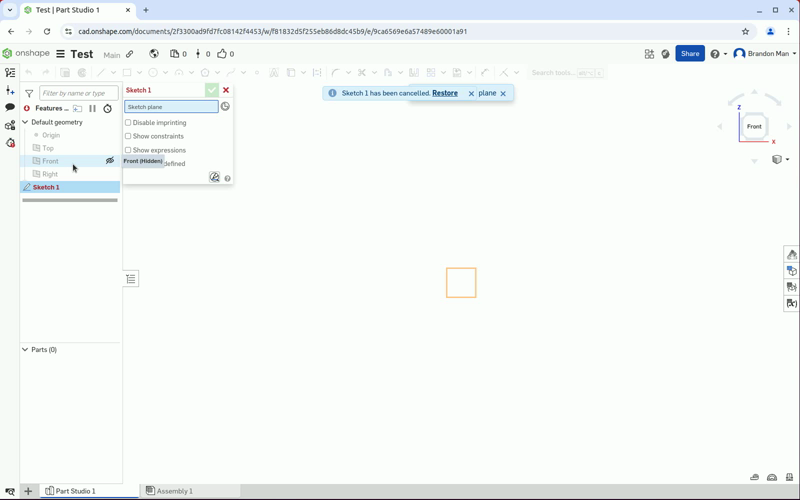
click(73, 163)
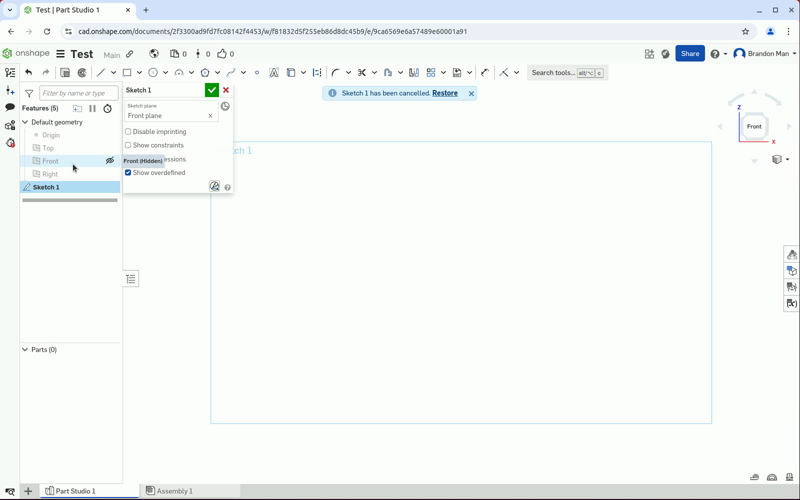
mouse_move(73, 352)
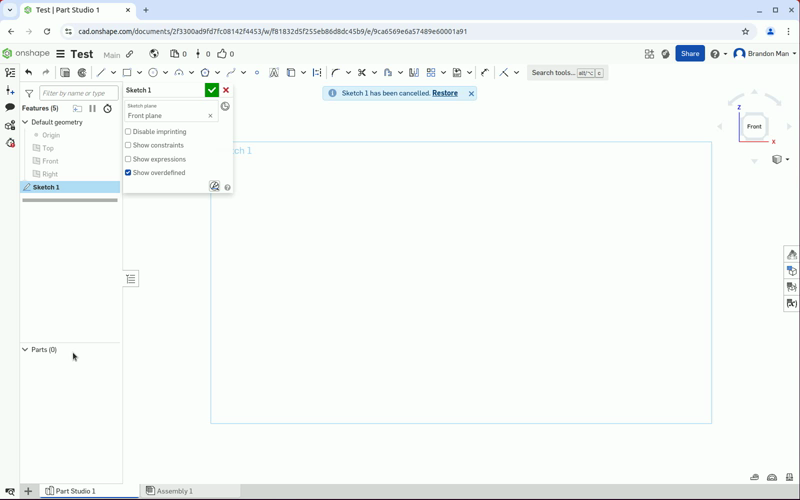
key(y)
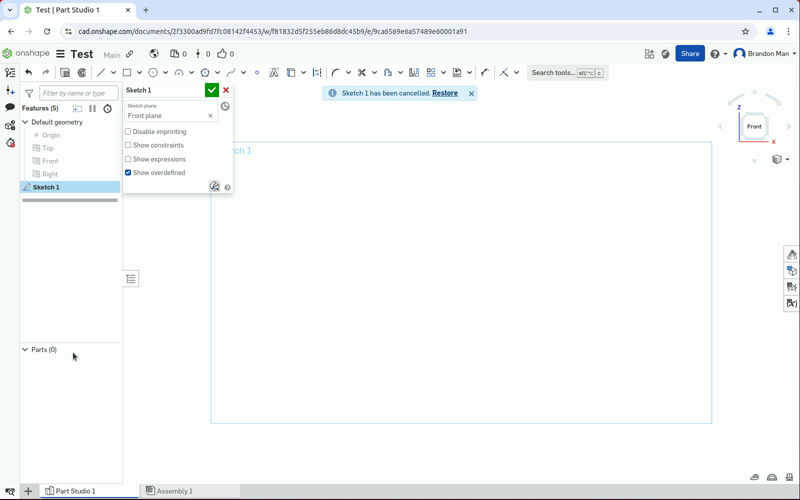
key(l)
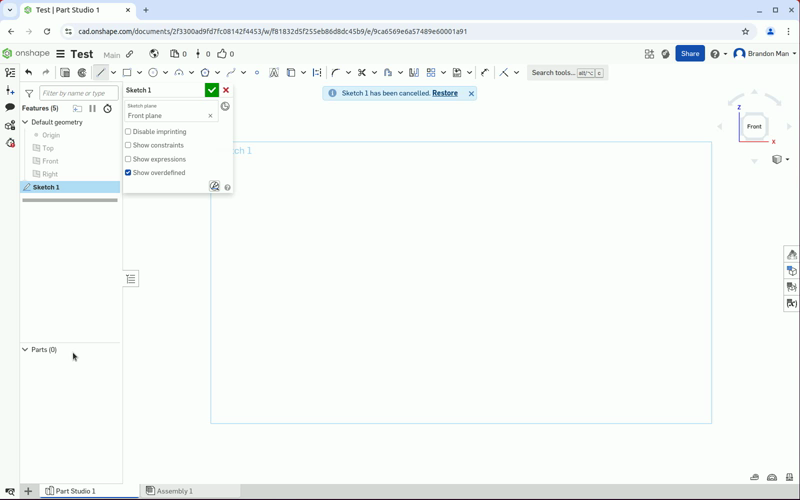
key_down(shift)
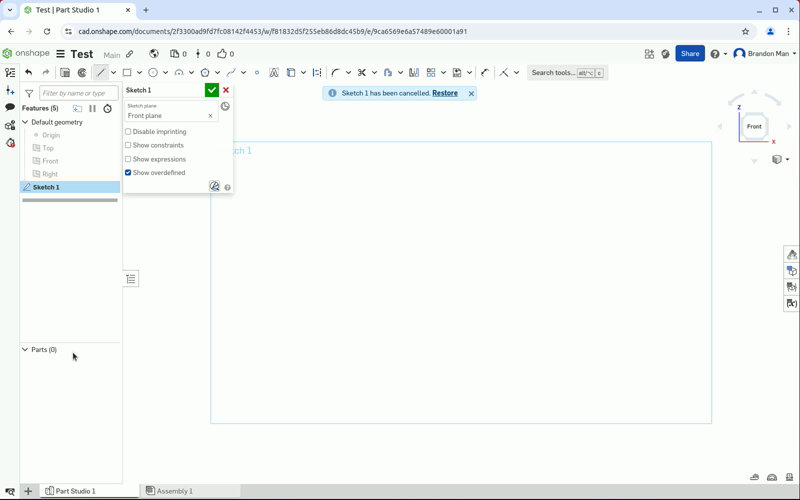
mouse_move(460, 282)
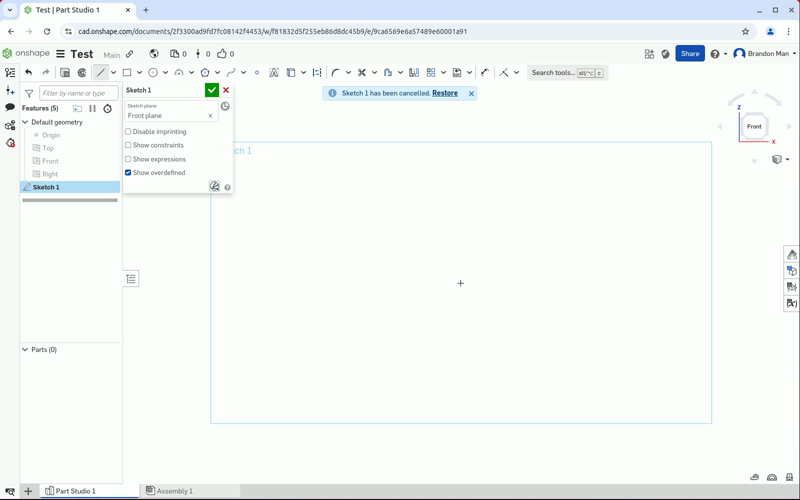
click(460, 282)
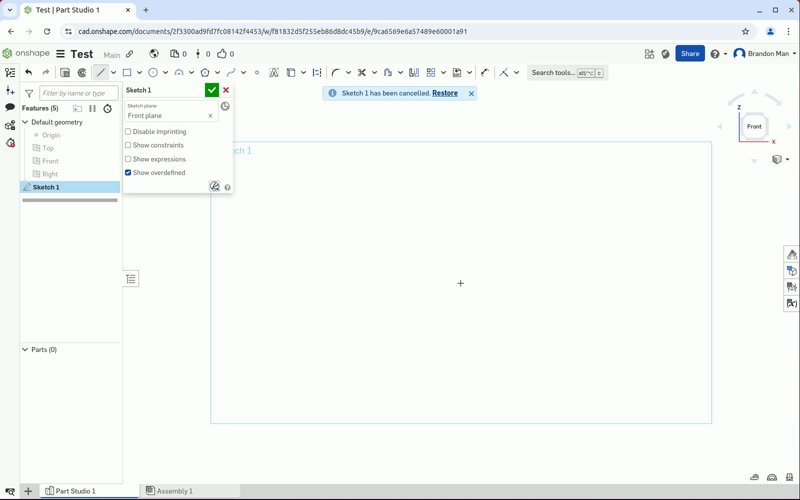
key_up(shift)
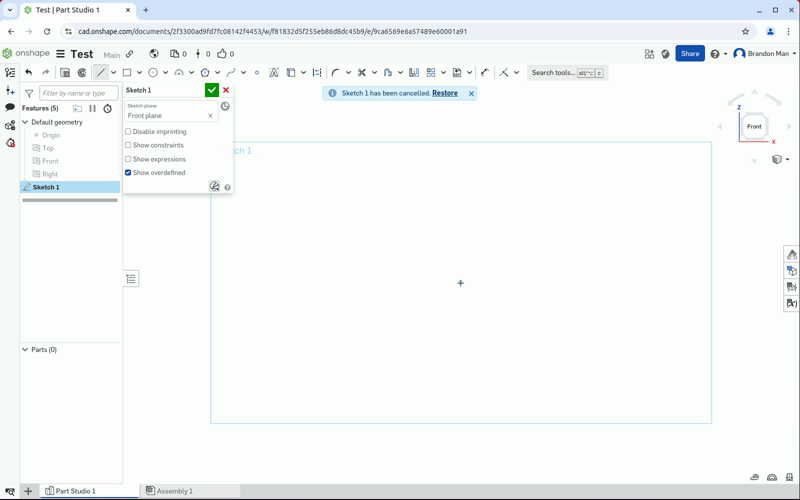
key_down(shift)
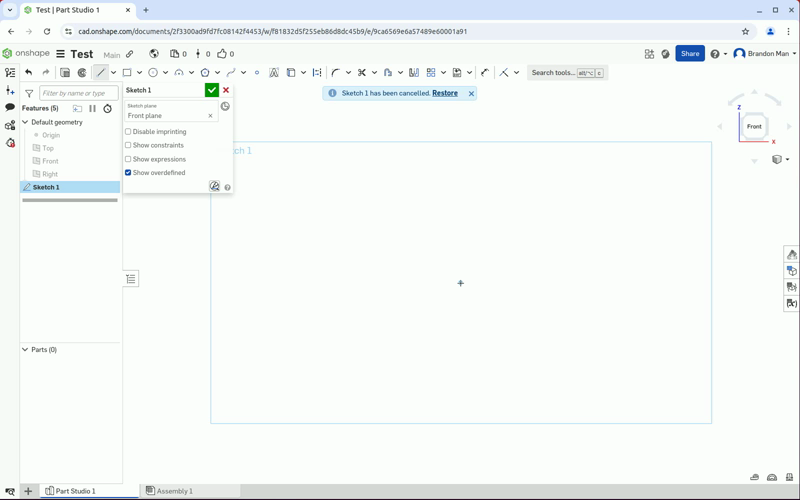
mouse_move(573, 282)
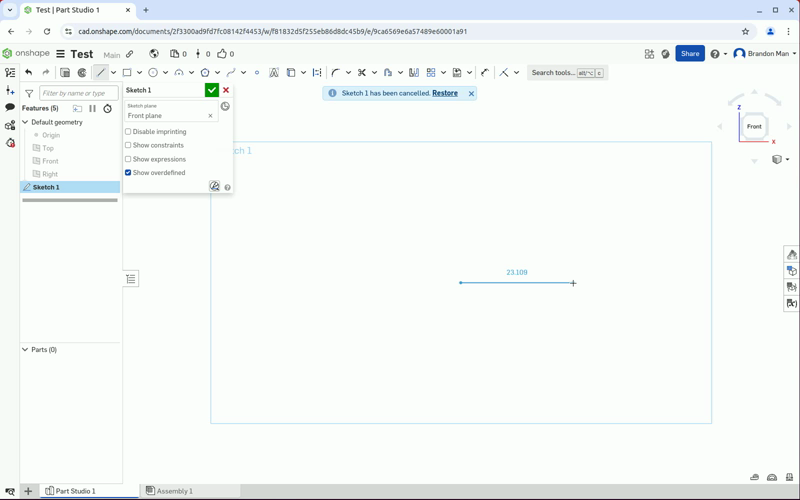
click(573, 282)
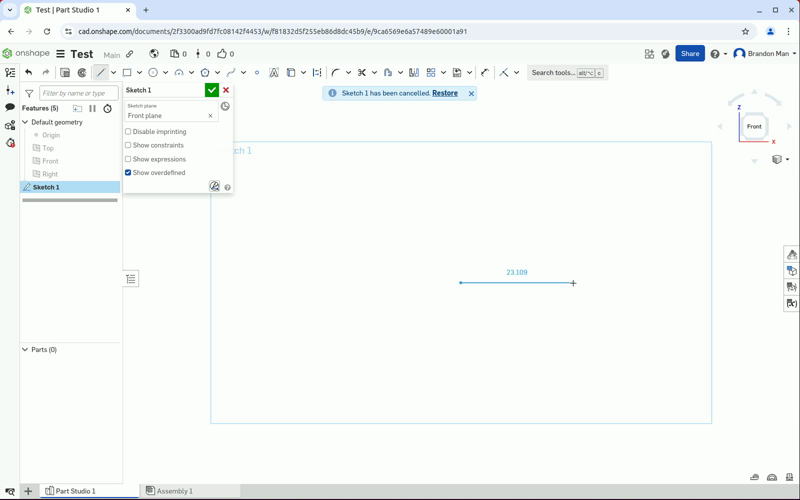
key_up(shift)
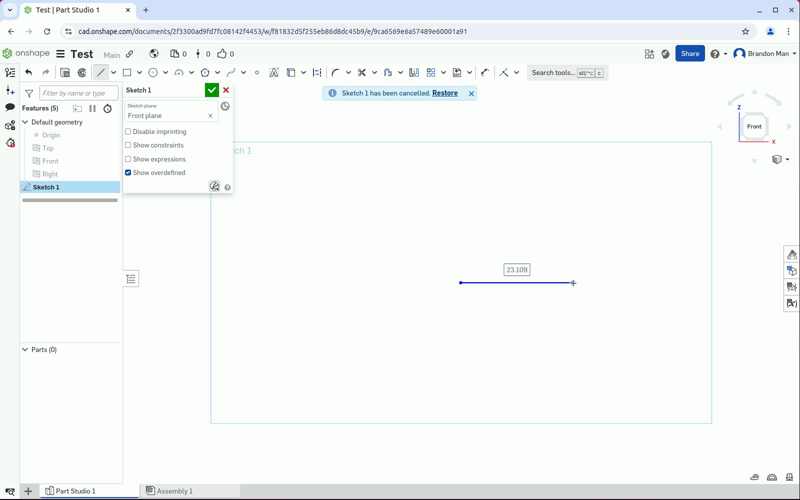
key_down(shift)
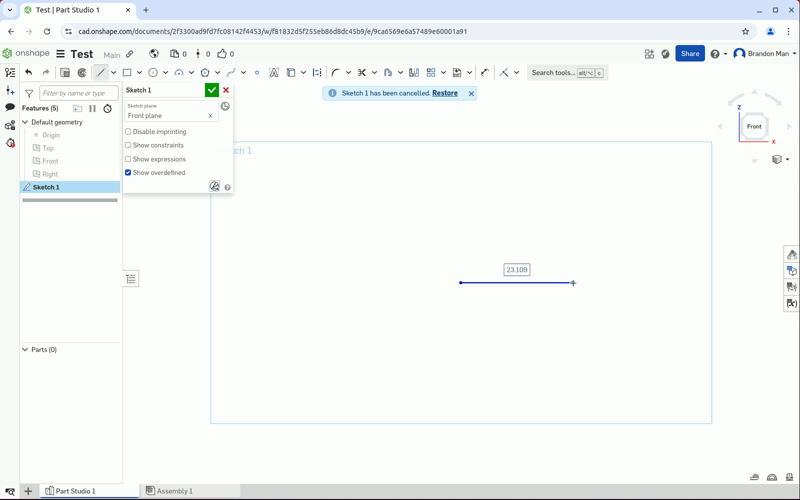
mouse_move(573, 208)
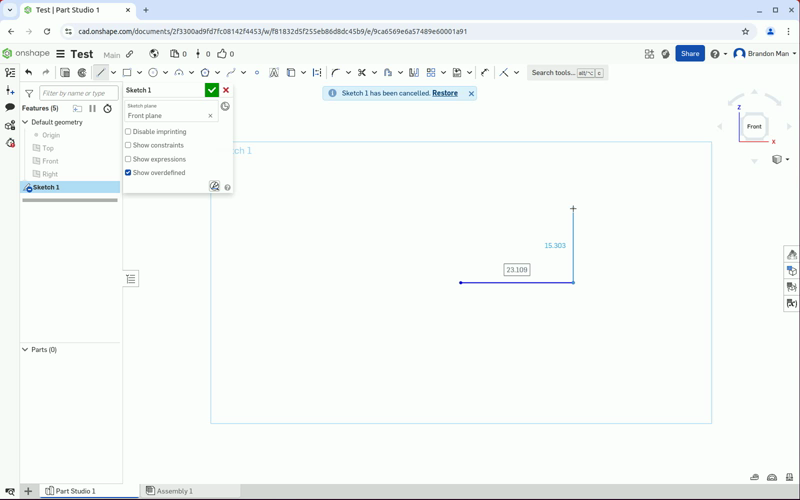
click(573, 208)
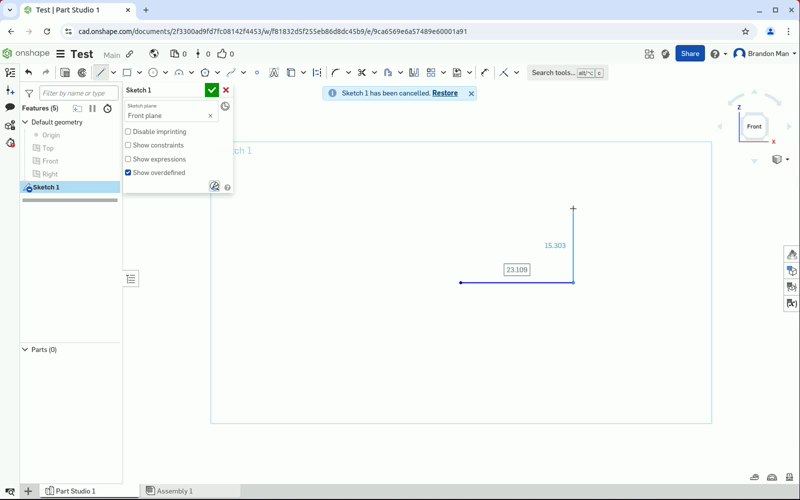
key_up(shift)
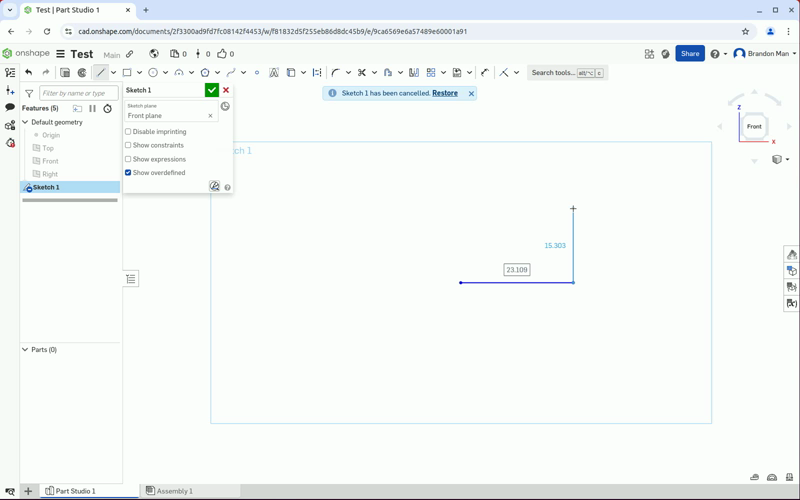
key_down(shift)
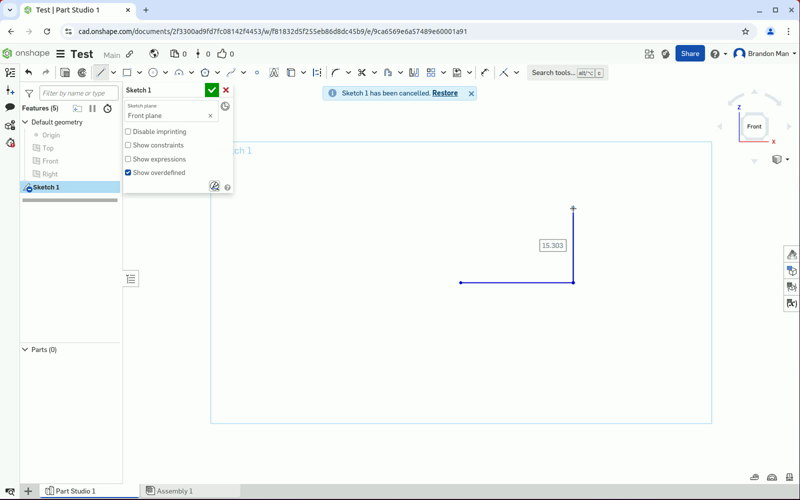
mouse_move(460, 208)
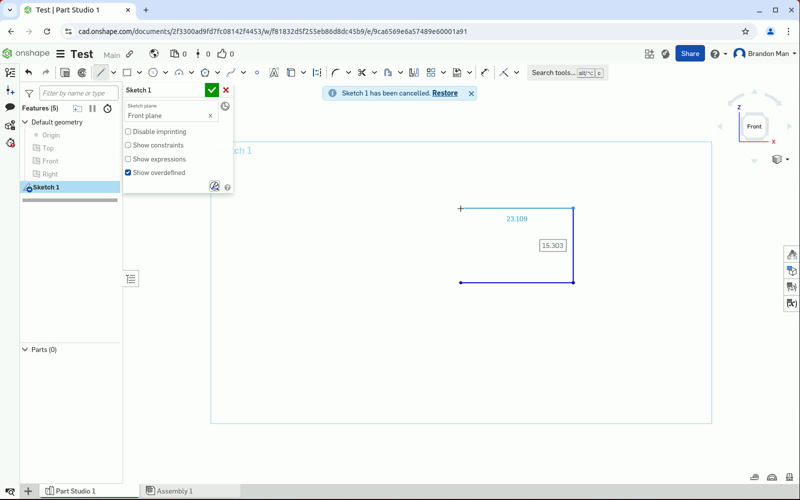
click(460, 208)
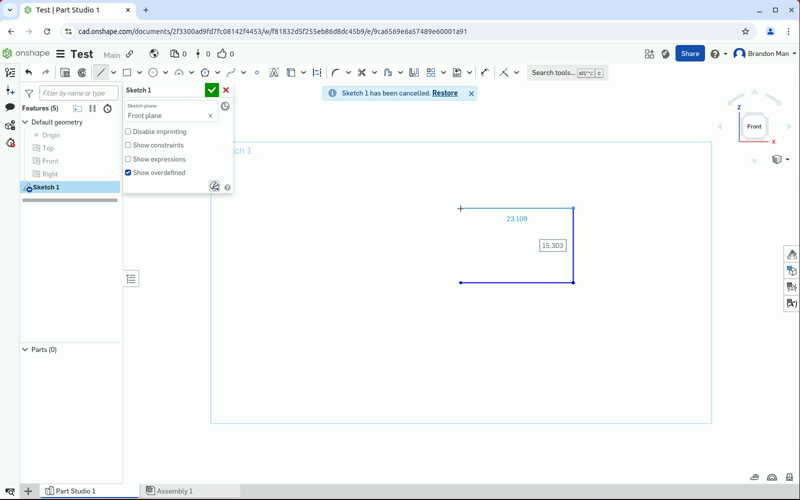
key_up(shift)
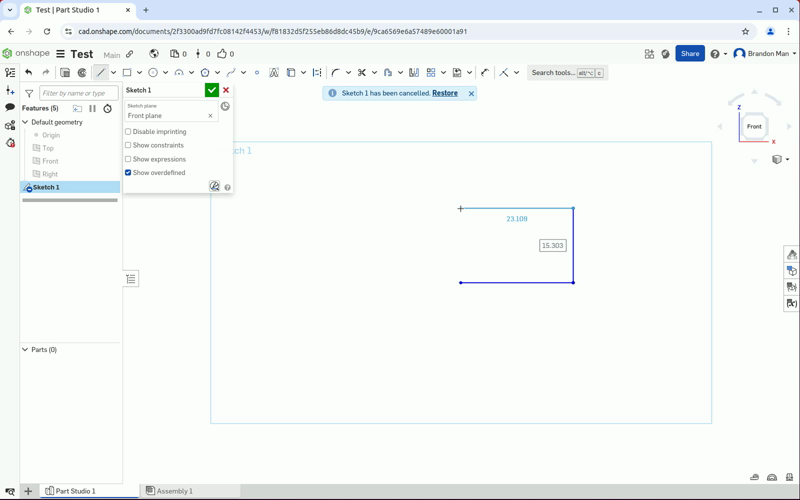
key_down(shift)
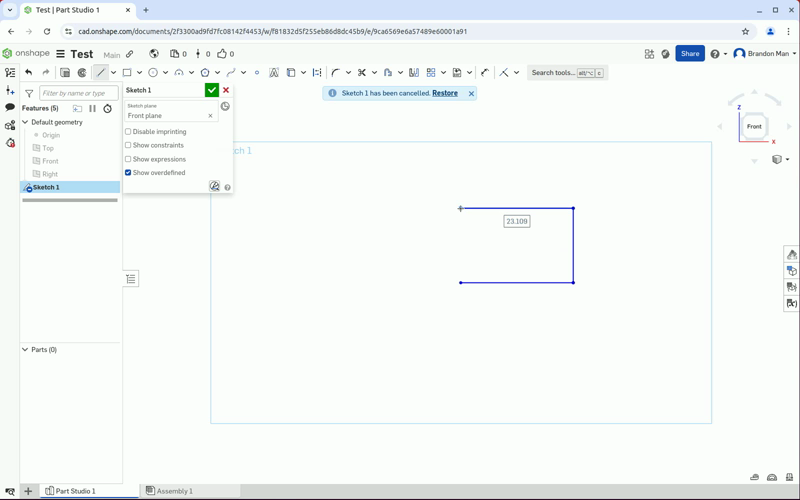
mouse_move(460, 282)
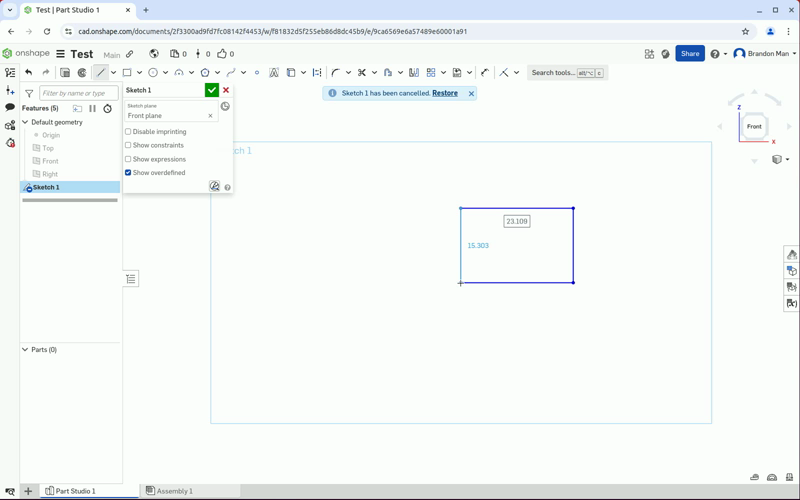
key_up(shift)
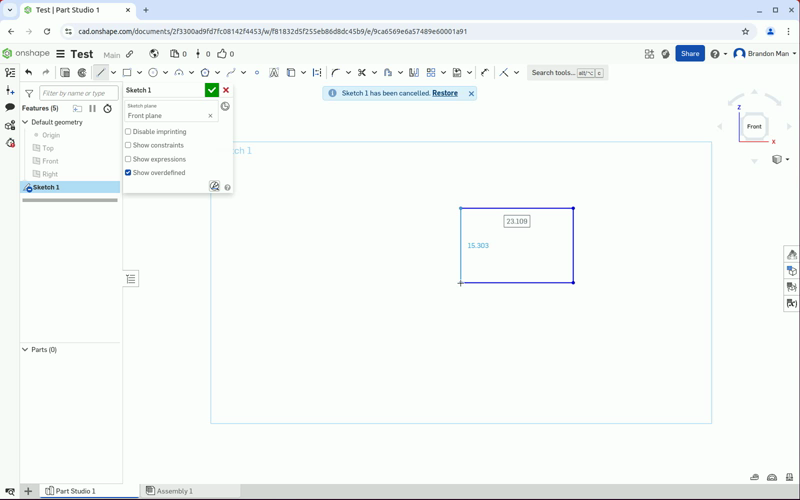
click(460, 282)
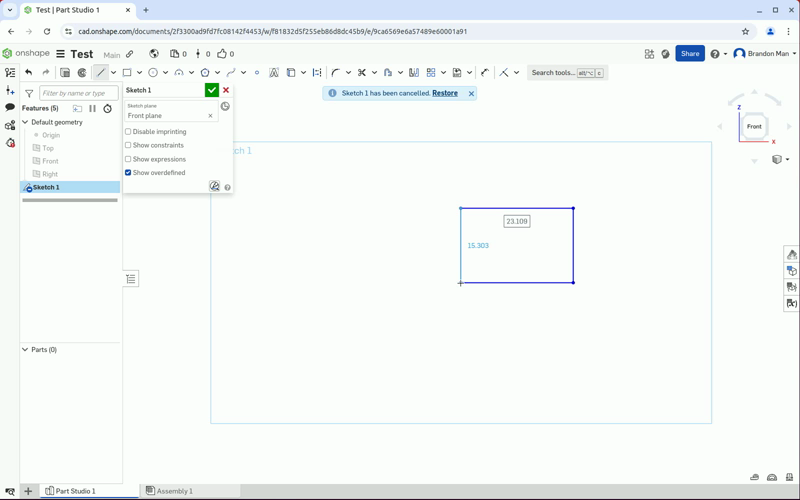
key(esc)
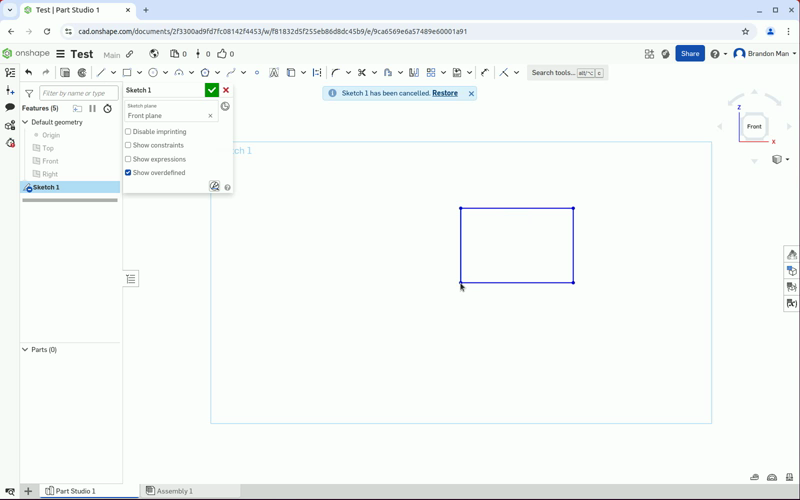
mouse_move(525, 253)
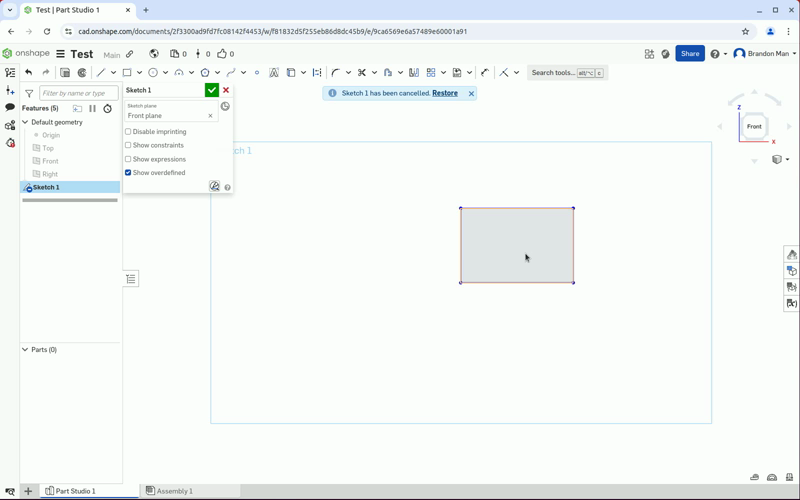
click(525, 253)
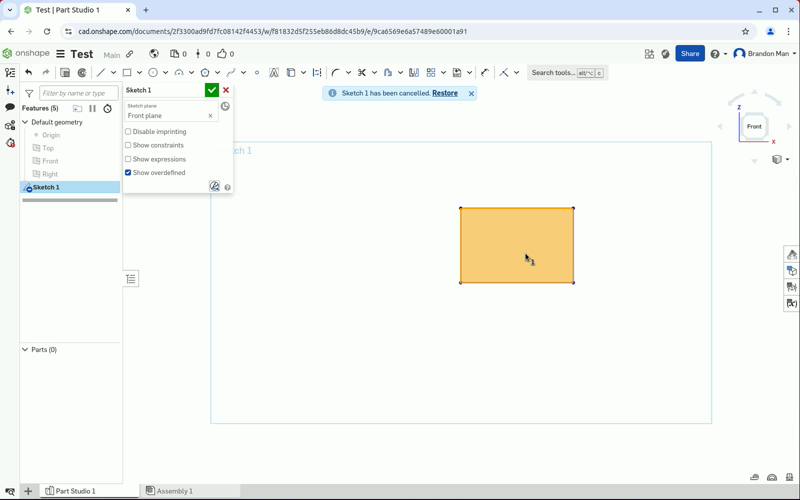
mouse_move(73, 352)
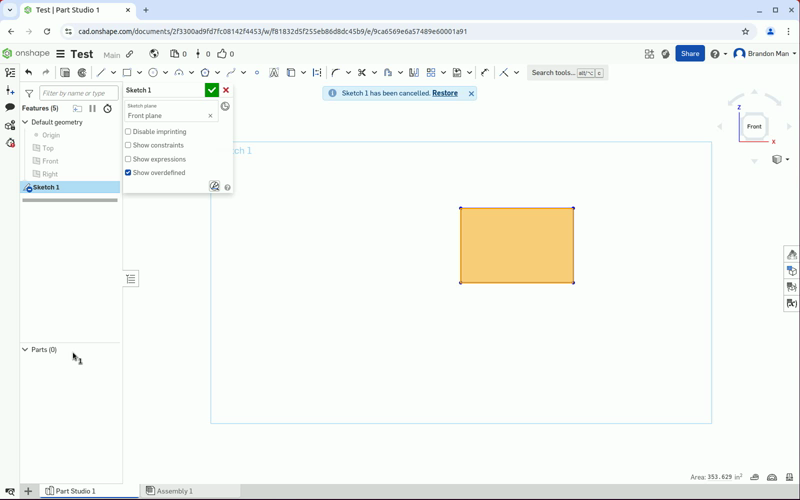
key(shift+y)
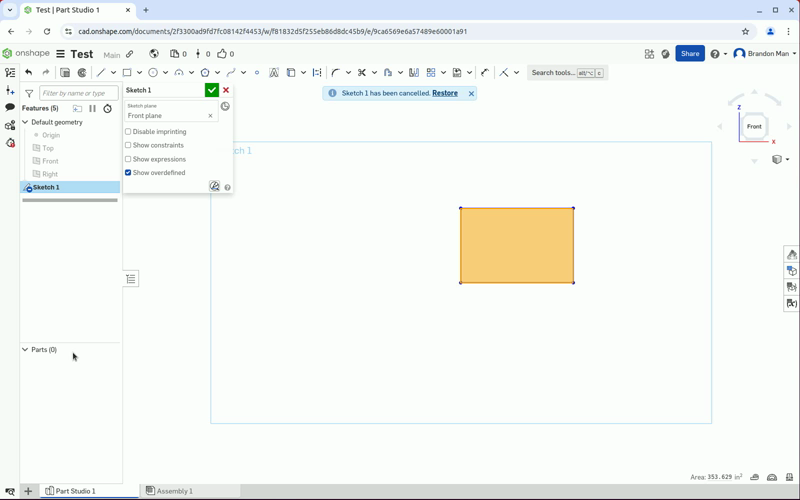
key(shift+e)
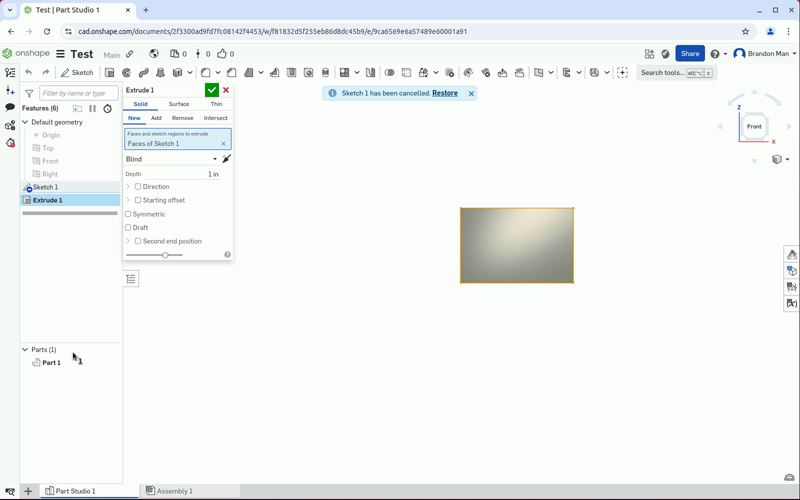
mouse_move(143, 106)
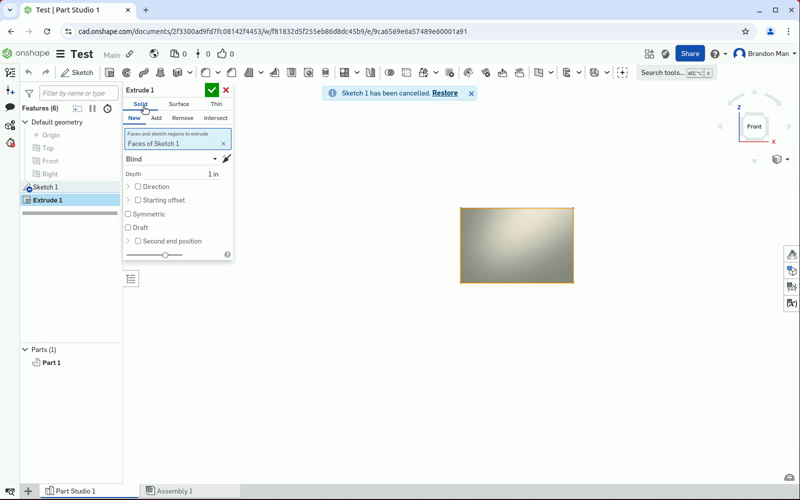
click(143, 106)
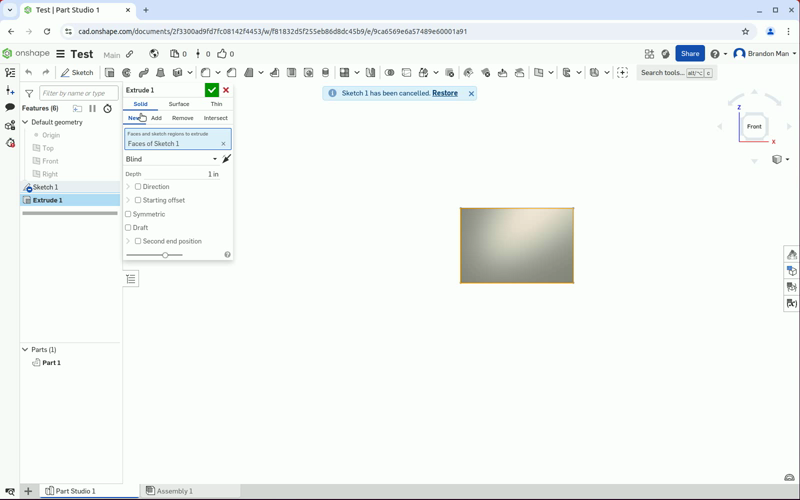
mouse_move(137, 120)
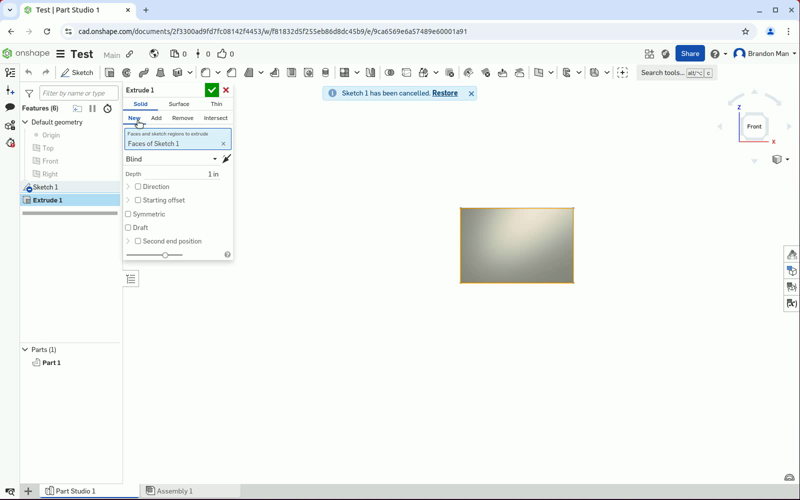
click(137, 120)
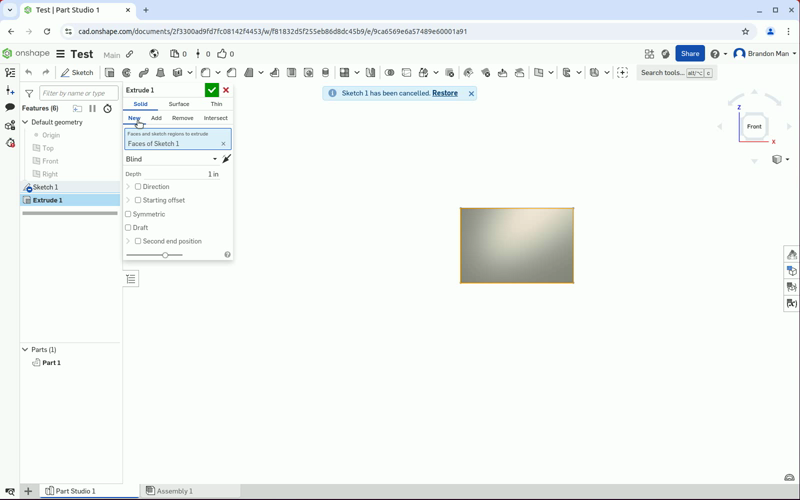
key(tab, 4)
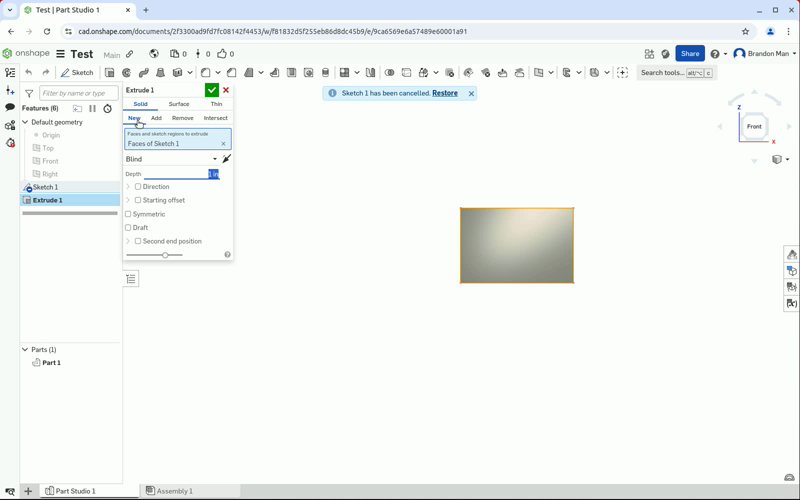
text(7.703)
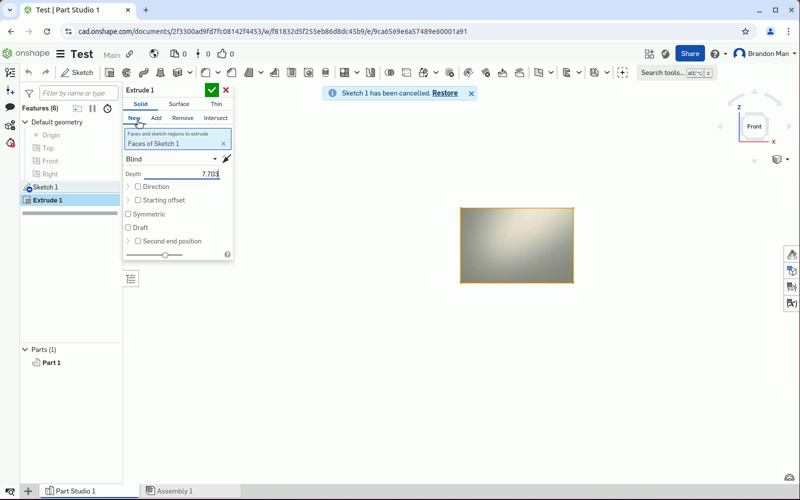
key(enter)
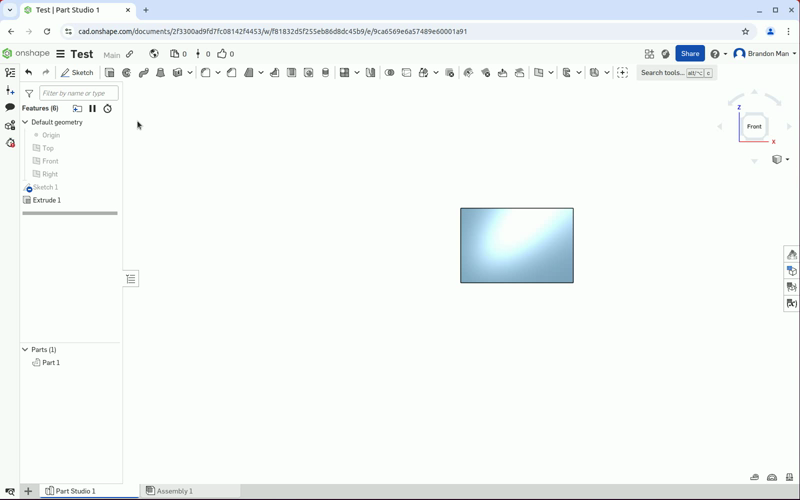
key(shift+h)
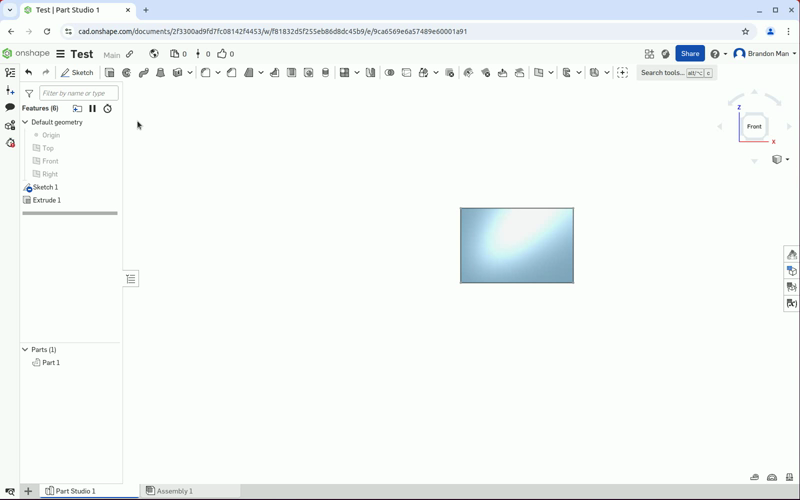
key(shift+h)
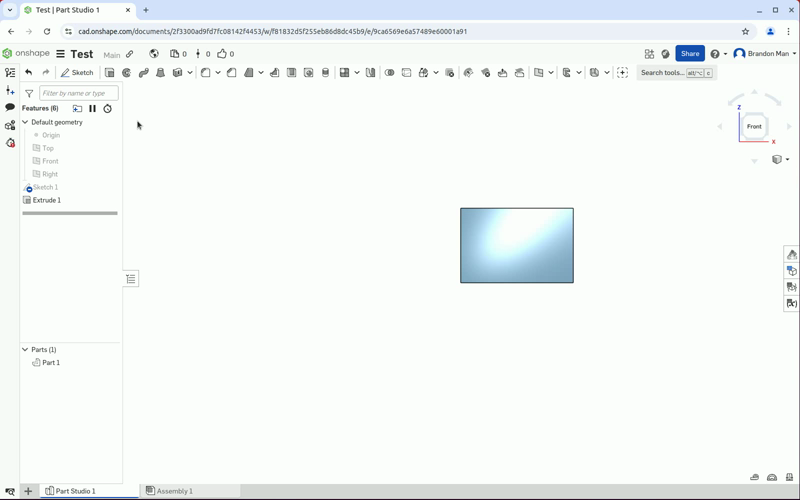
mouse_move(73, 189)
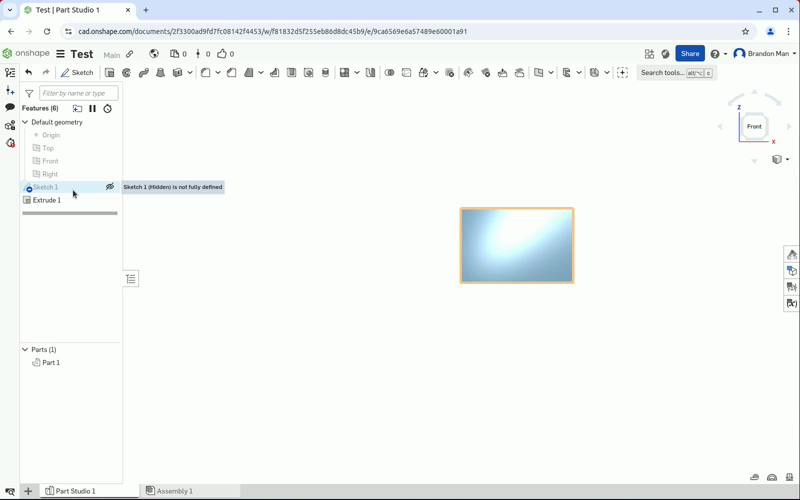
click(73, 189)
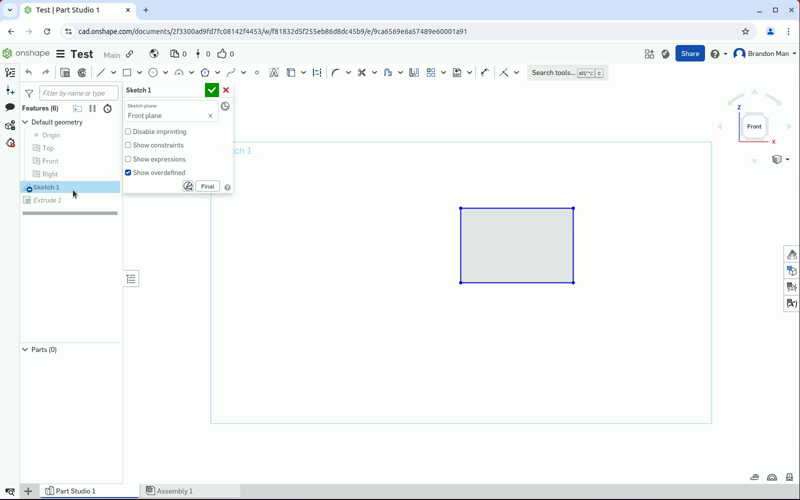
mouse_move(229, 92)
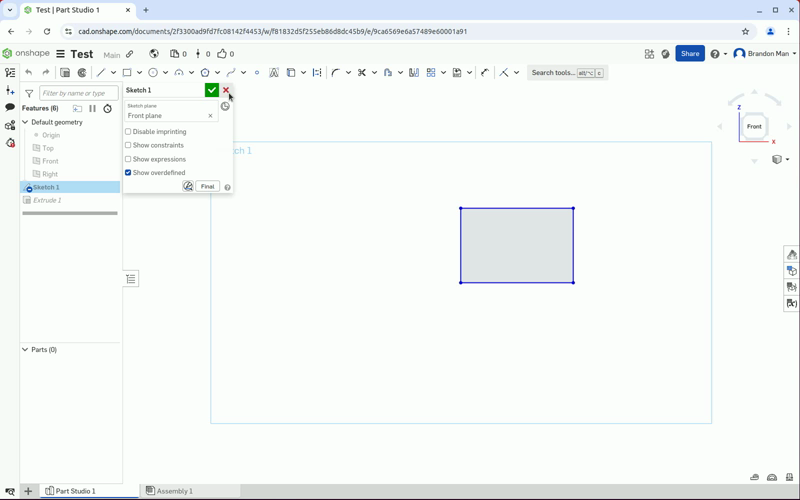
click(229, 92)
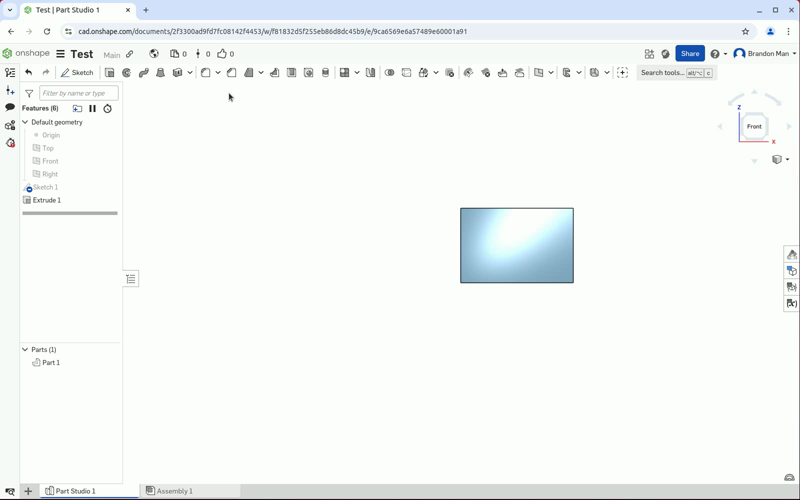
mouse_move(541, 75)
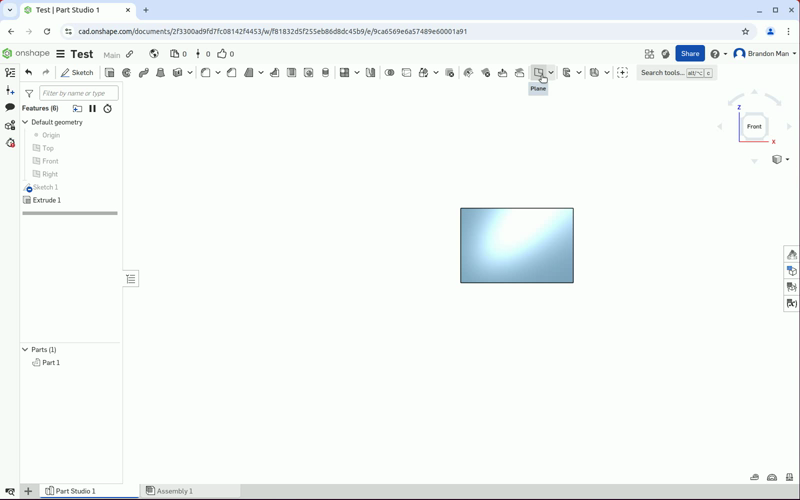
click(541, 75)
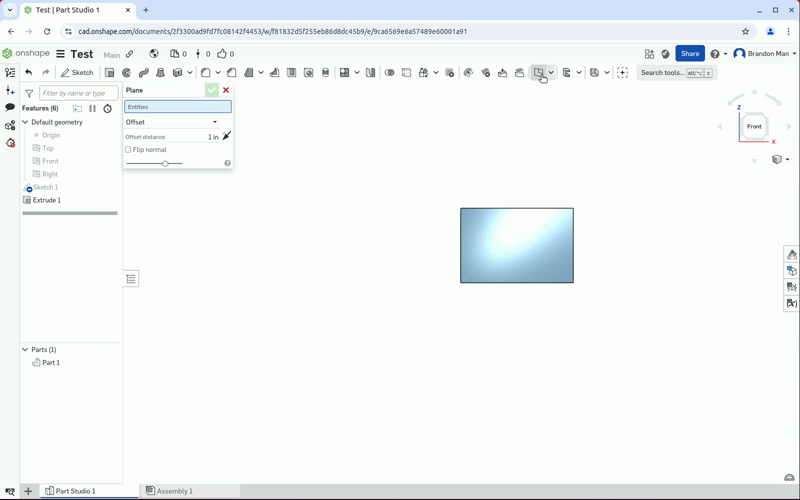
mouse_move(73, 163)
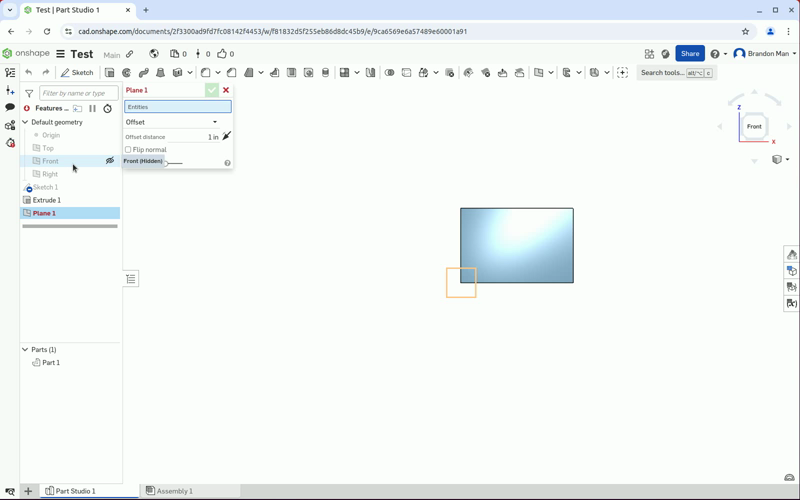
click(73, 163)
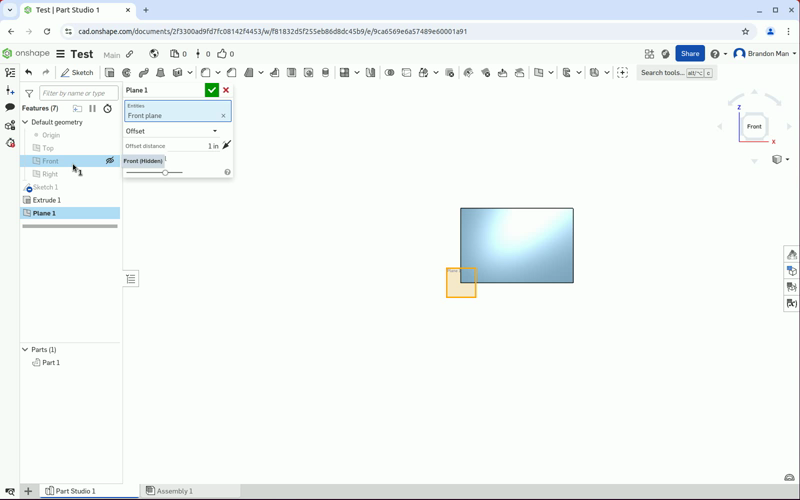
key(tab, 2)
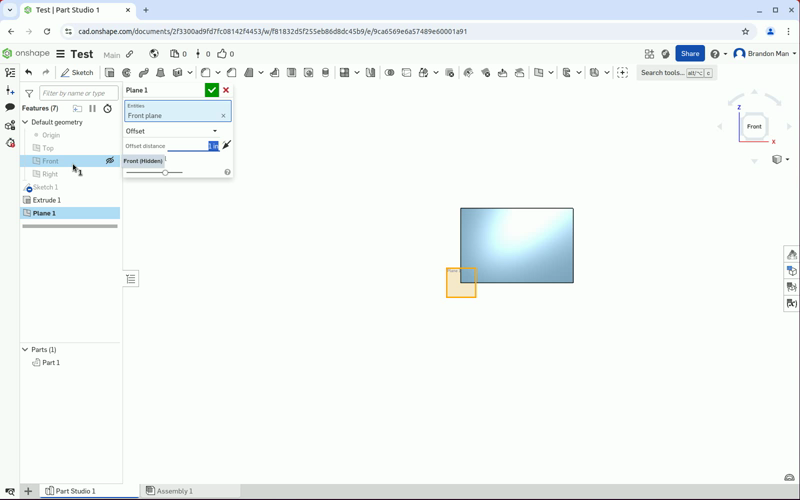
text(7.703)
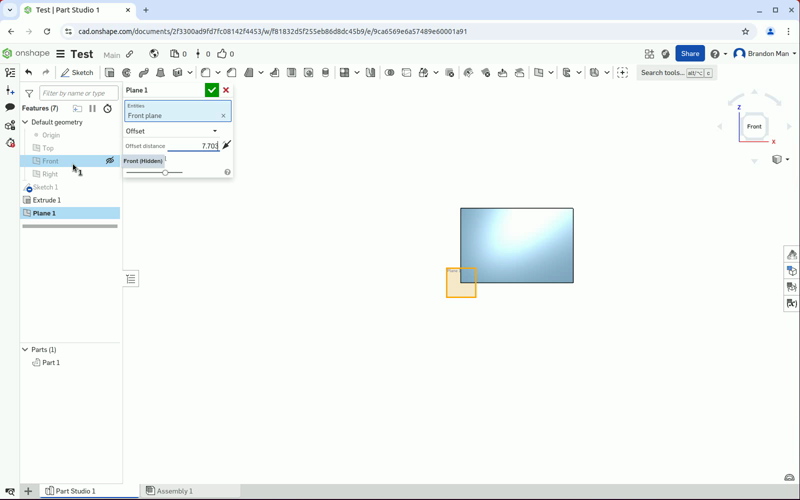
key(enter, 2)
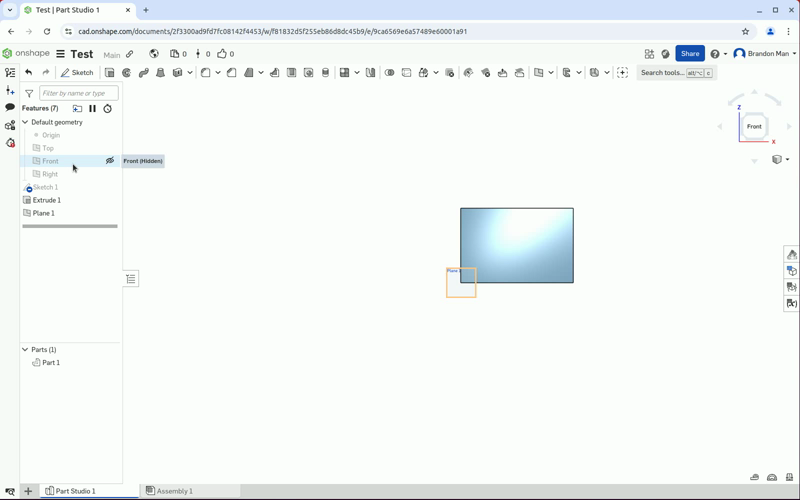
key(shift+s)
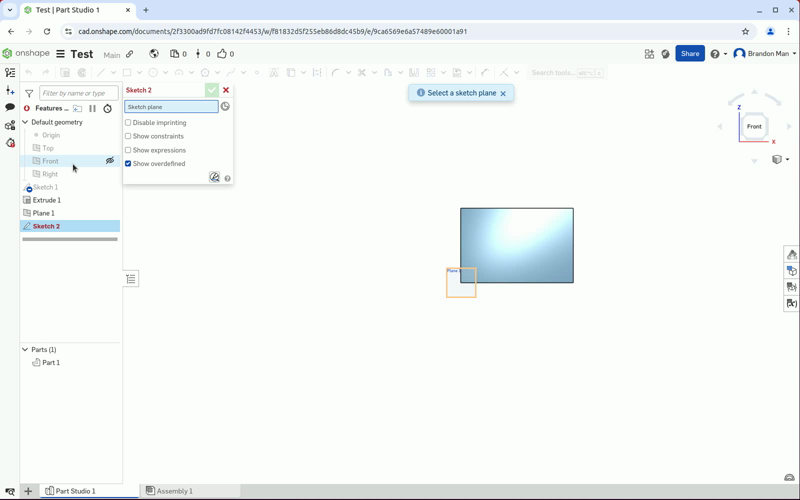
mouse_move(73, 215)
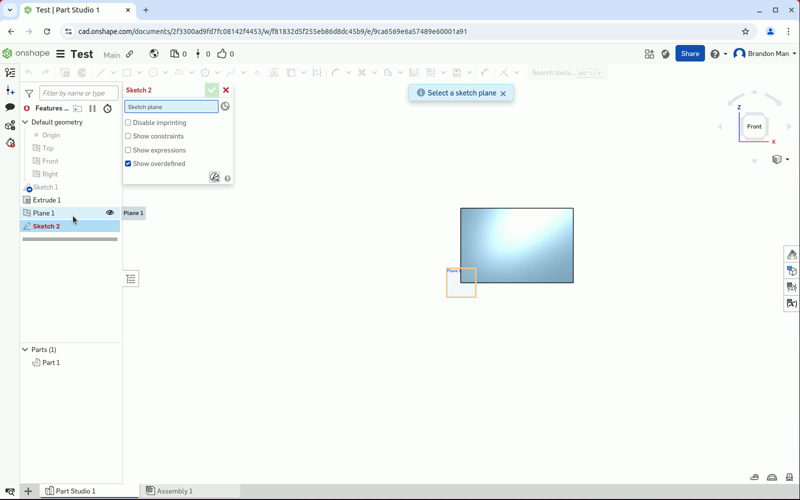
click(73, 215)
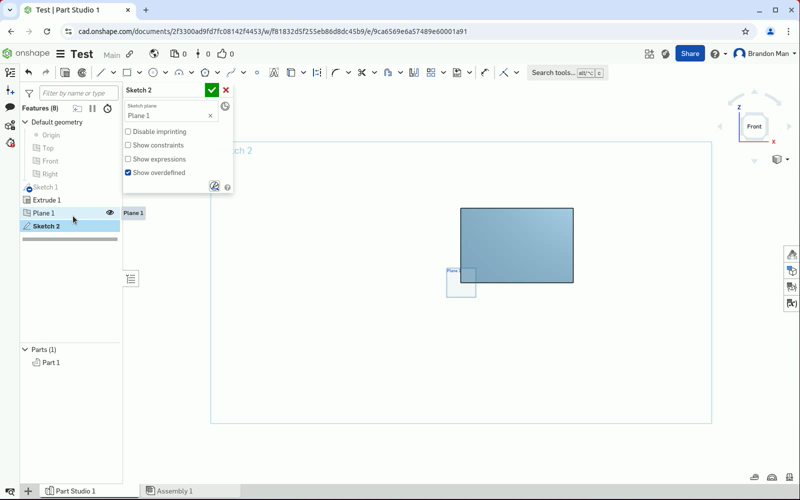
mouse_move(73, 352)
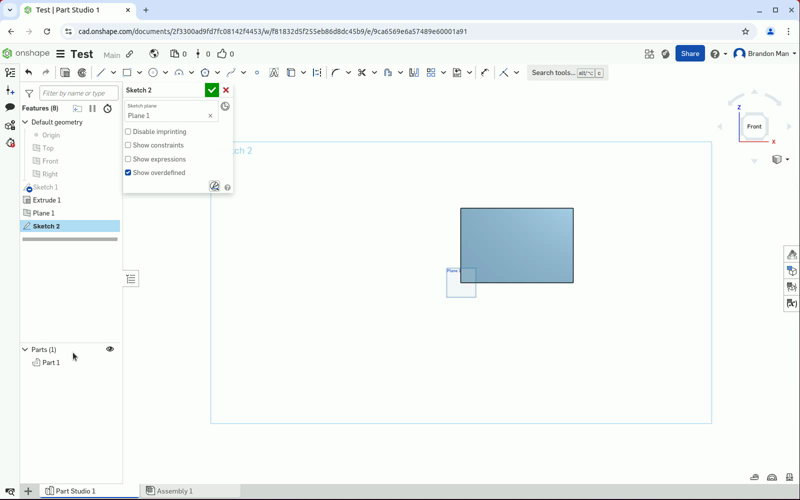
key(y)
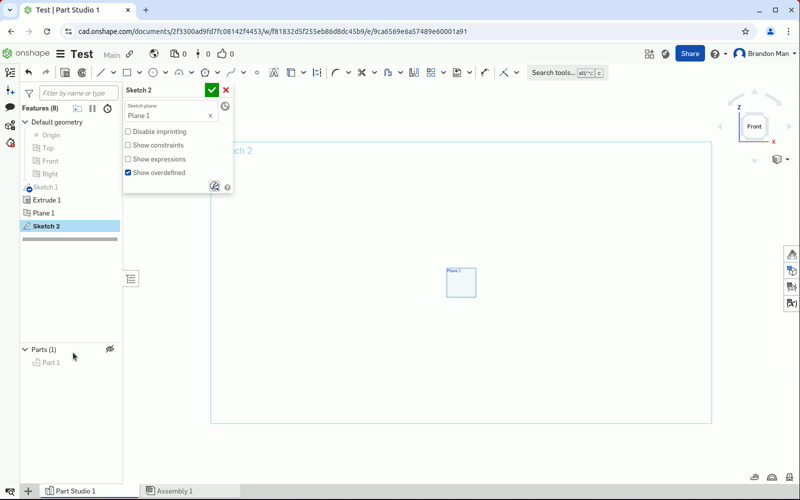
key(a)
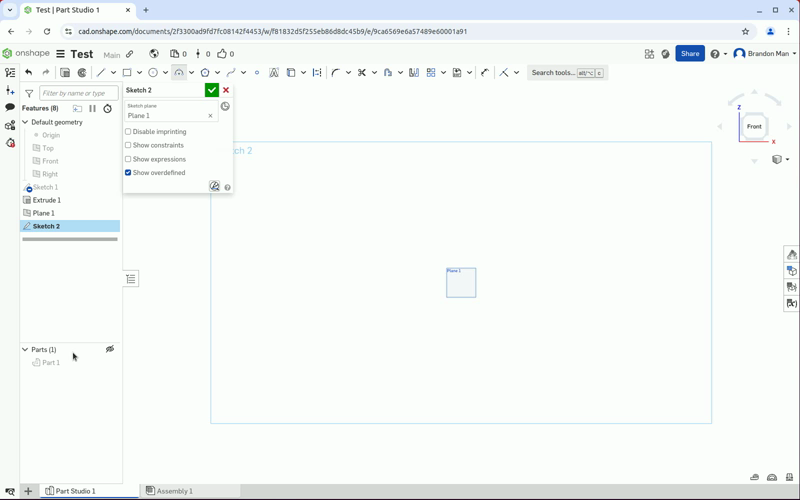
key_down(shift)
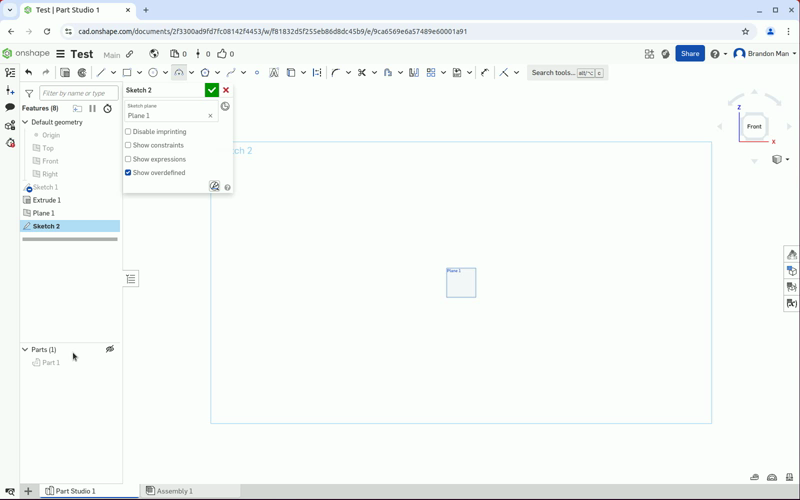
mouse_move(479, 207)
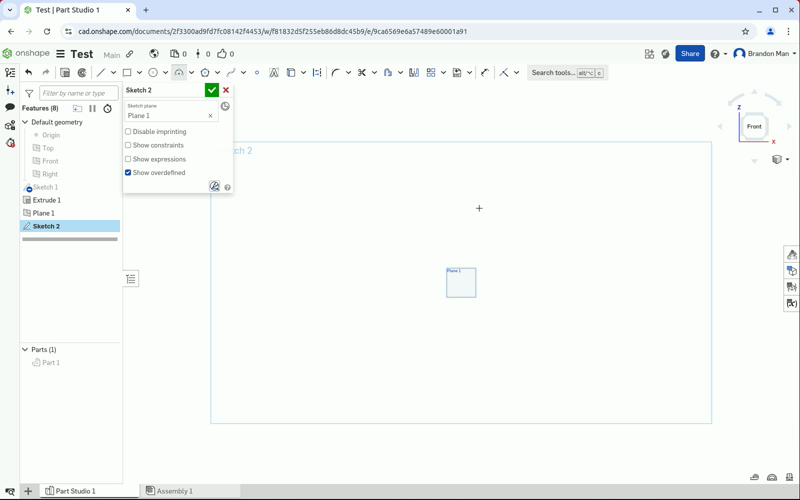
click(479, 207)
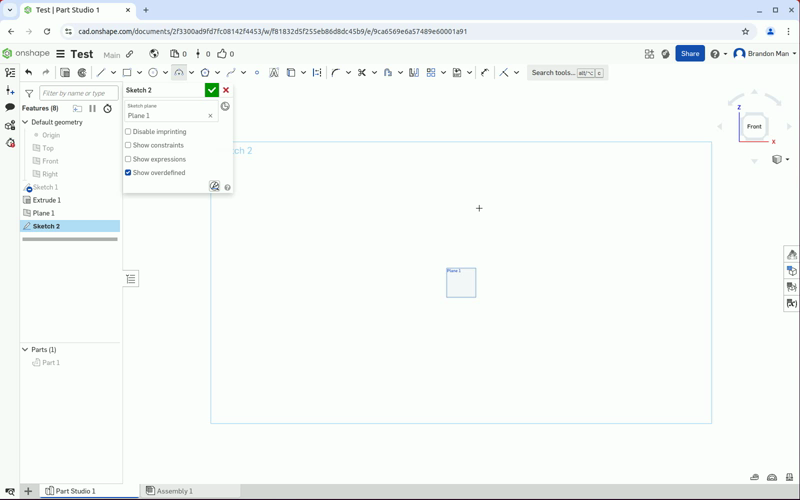
key_up(shift)
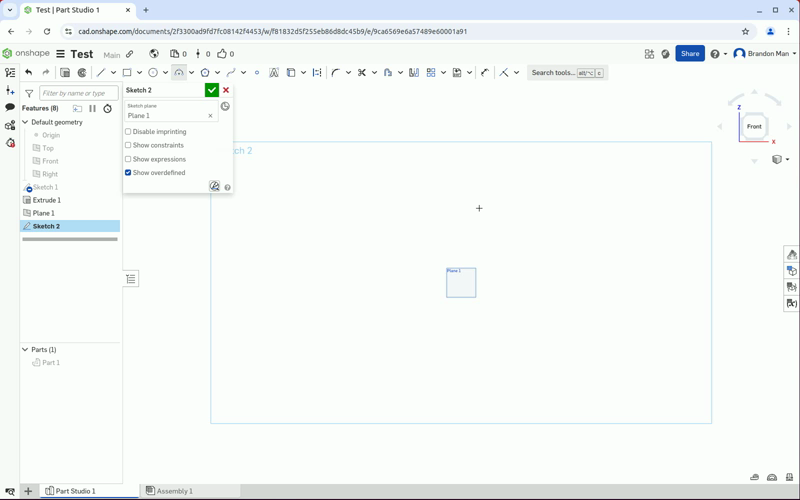
key_down(shift)
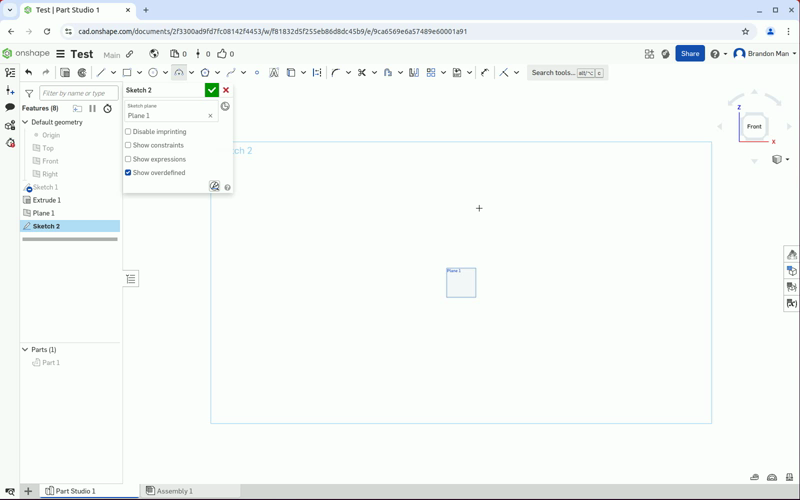
mouse_move(555, 207)
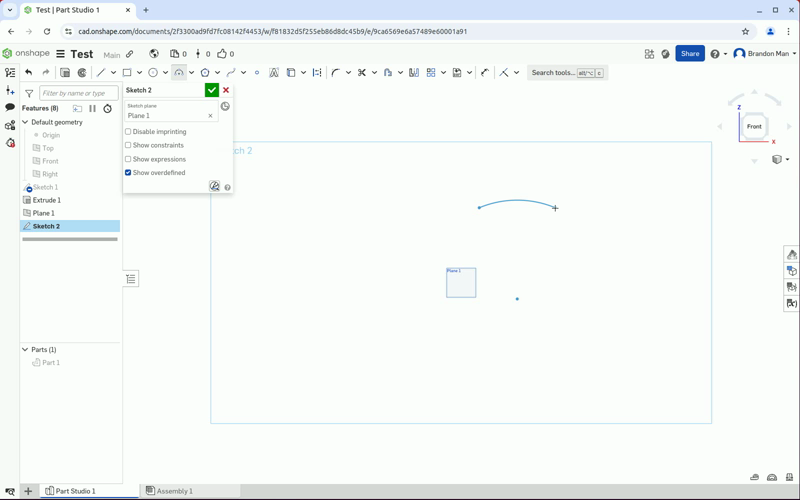
click(555, 207)
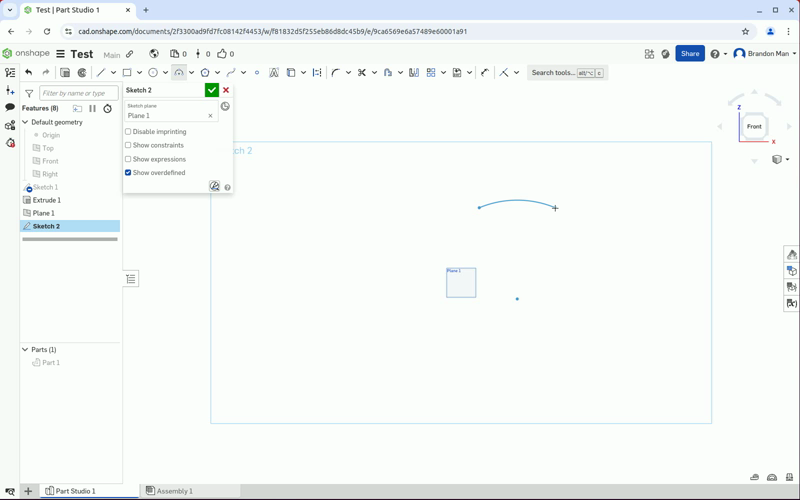
mouse_move(517, 245)
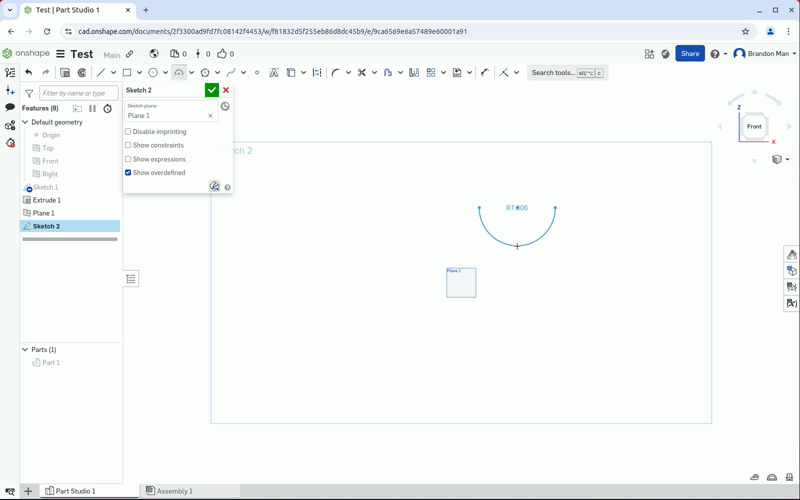
click(517, 245)
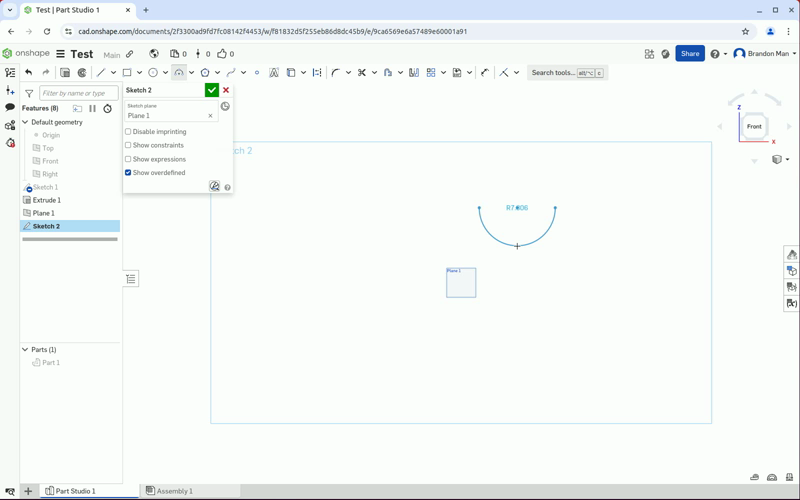
key_up(shift)
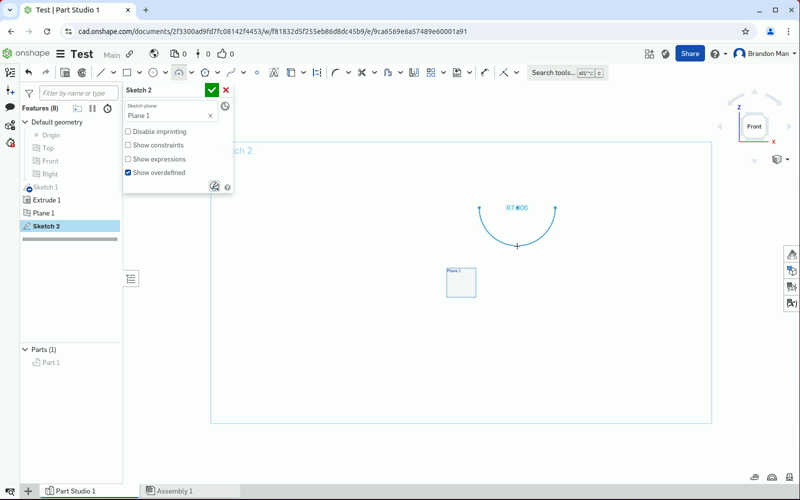
key(esc)
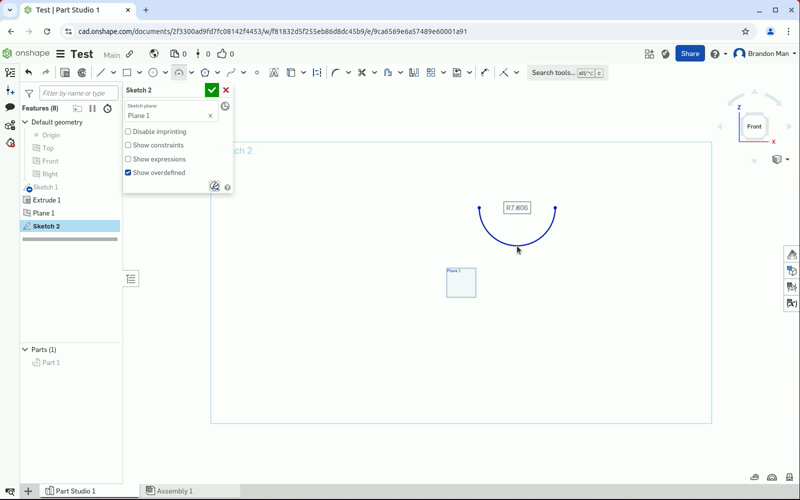
key(l)
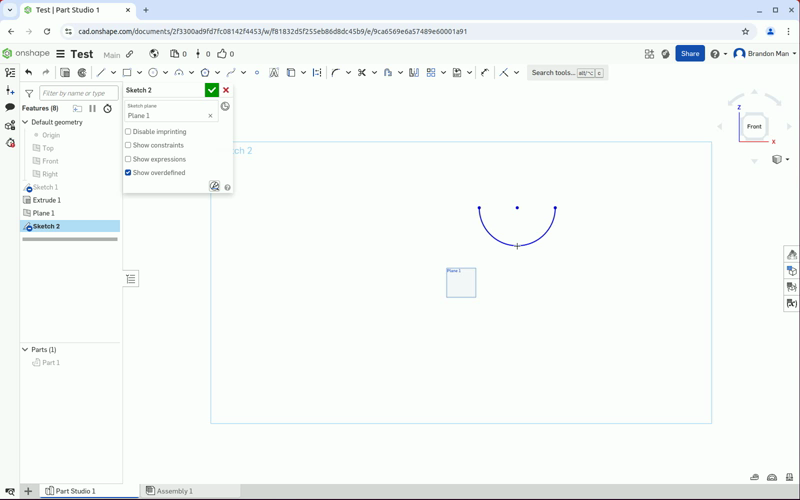
mouse_move(555, 207)
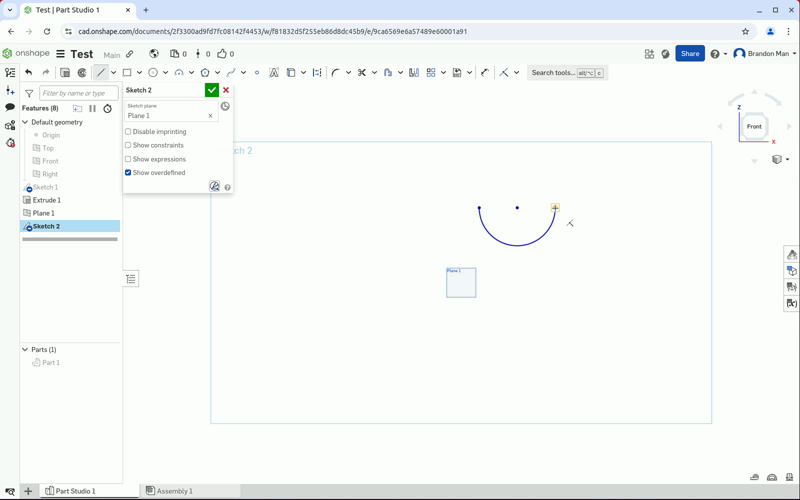
click(555, 207)
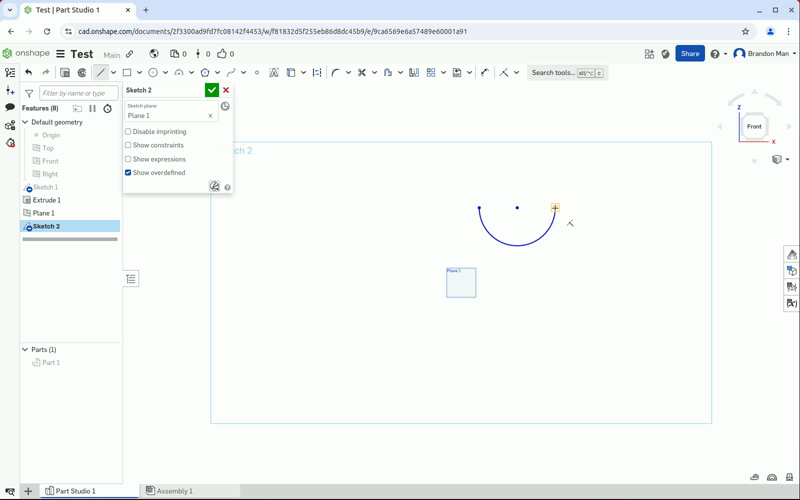
key_down(shift)
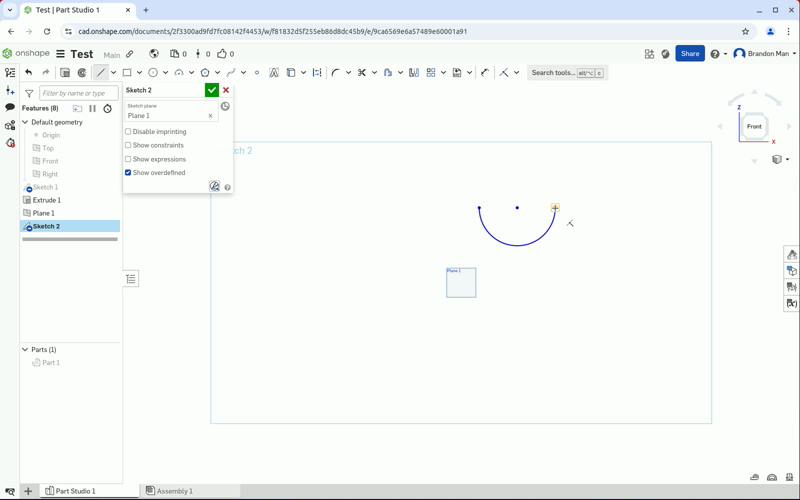
mouse_move(479, 207)
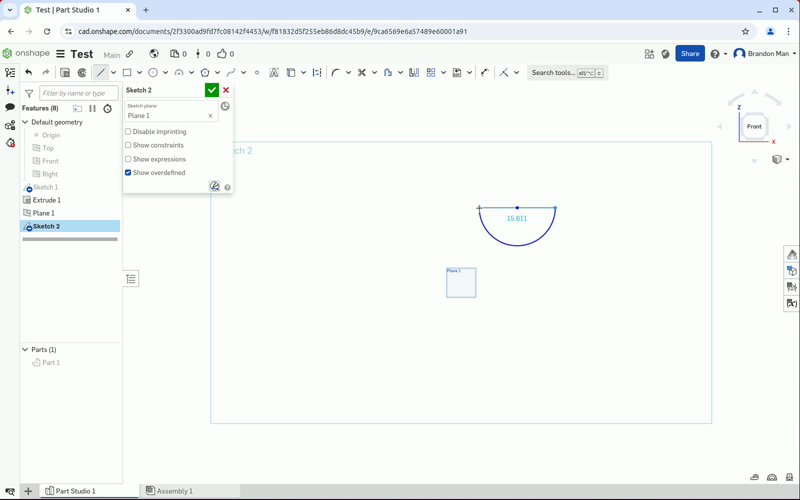
key_up(shift)
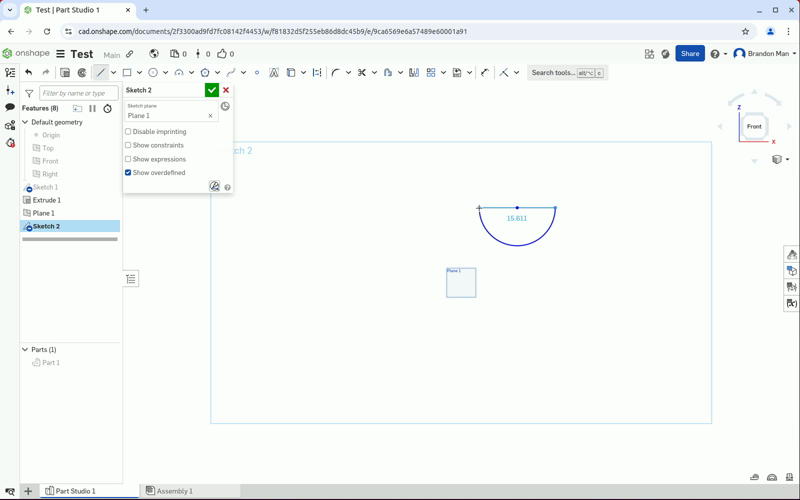
click(479, 207)
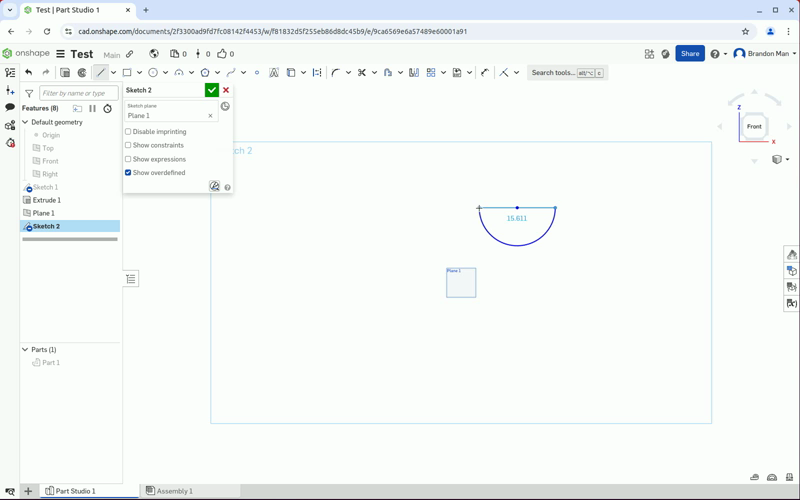
key(esc)
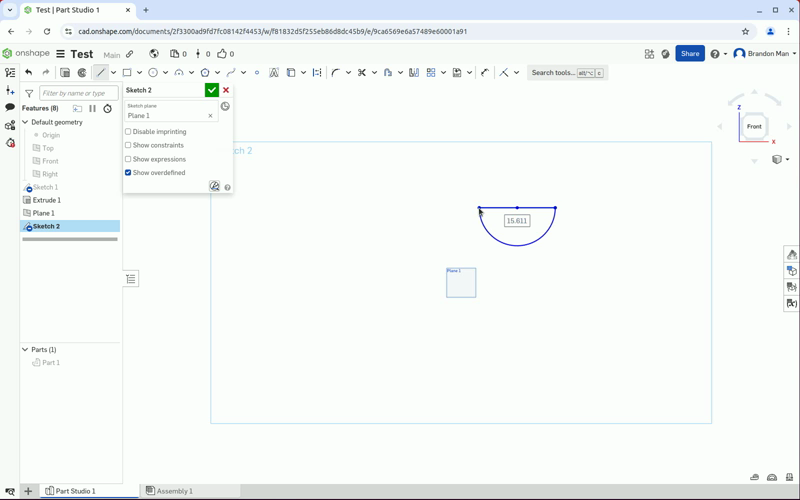
mouse_move(507, 232)
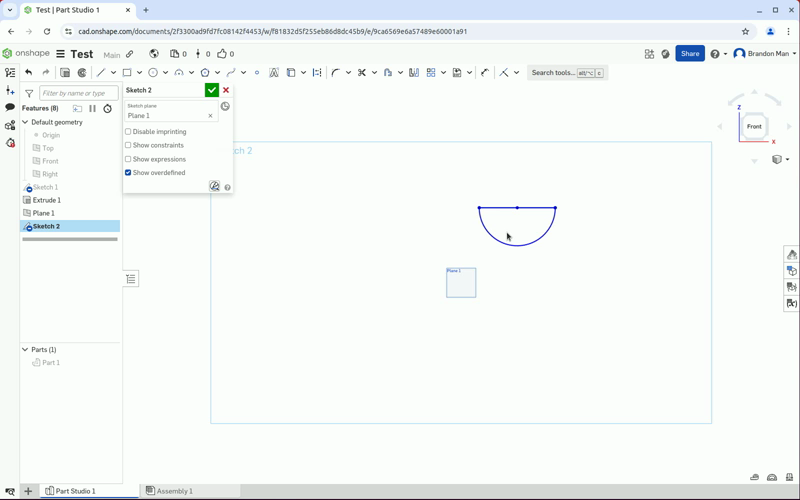
scroll(6)
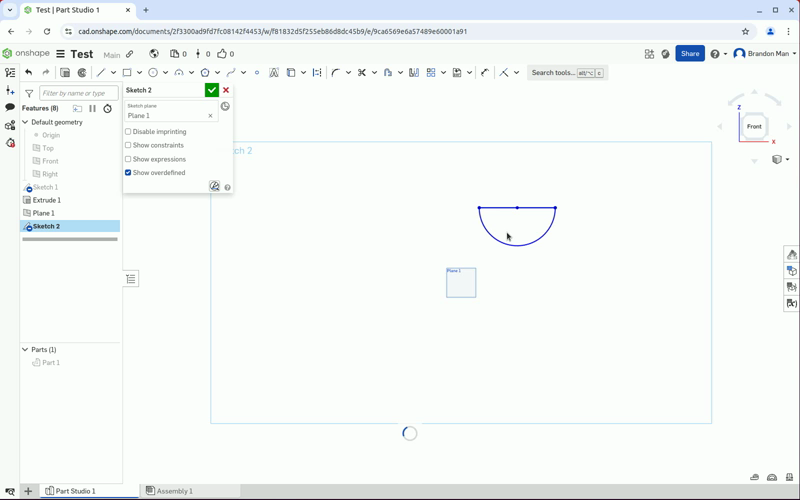
scroll(6)
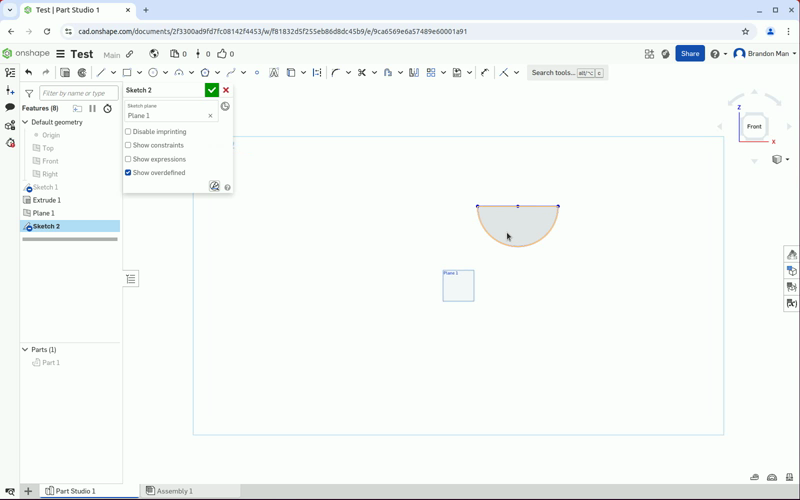
scroll(6)
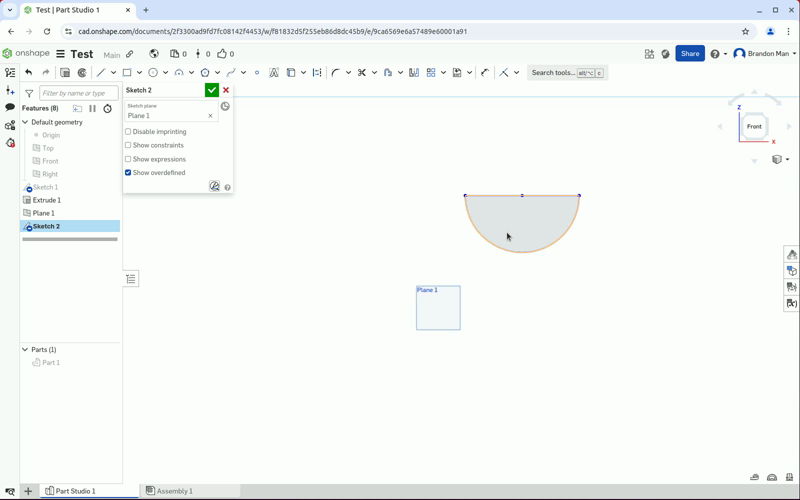
scroll(6)
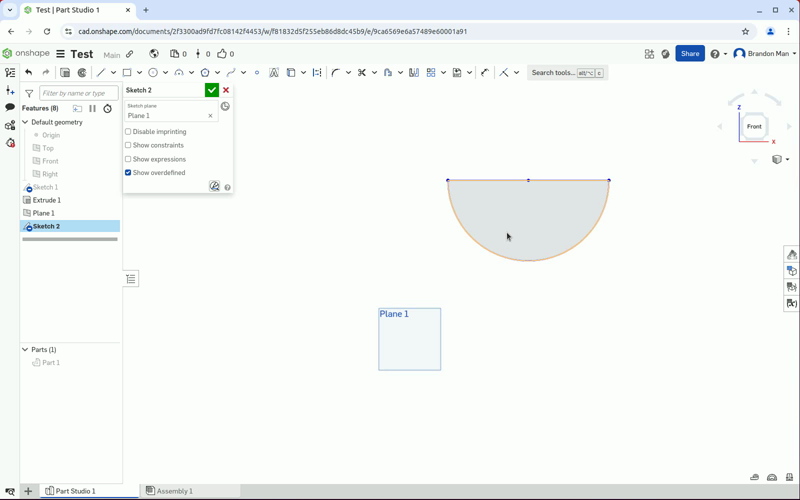
scroll(6)
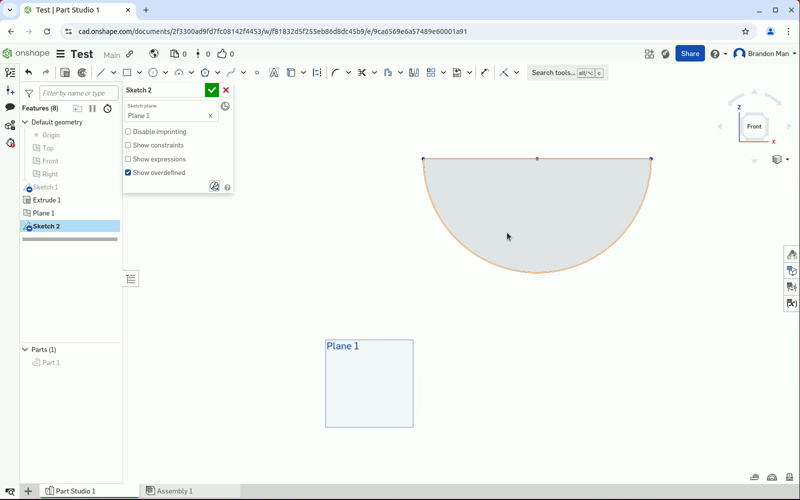
scroll(6)
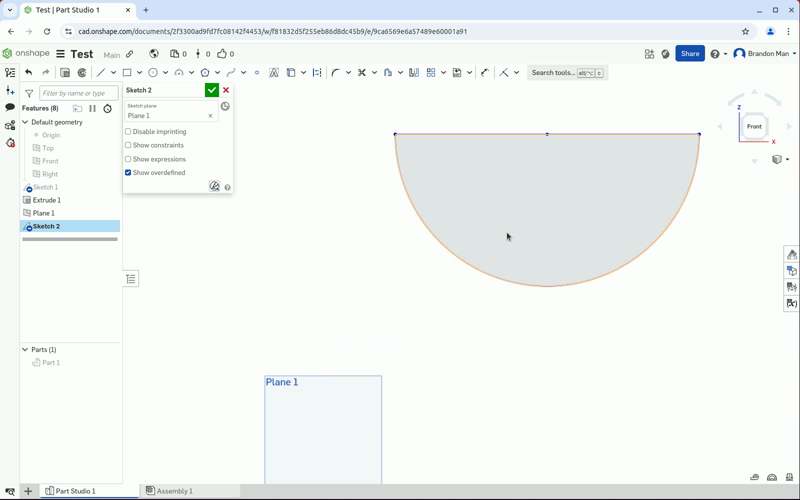
scroll(6)
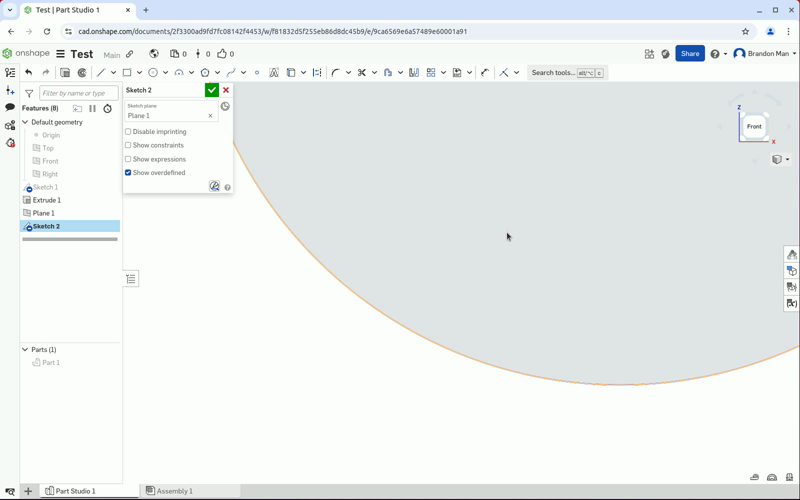
click(507, 232)
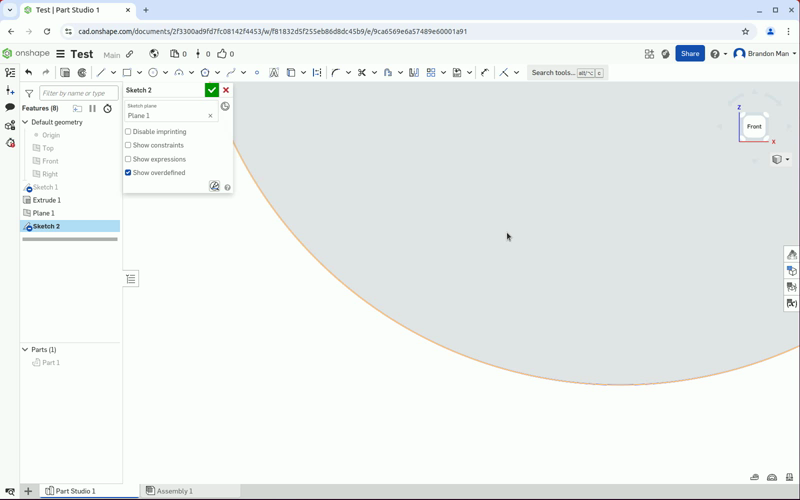
scroll(-6)
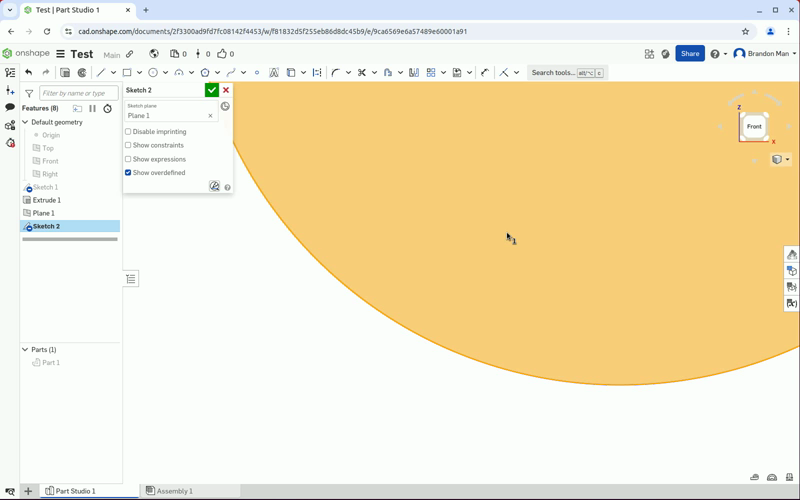
scroll(-6)
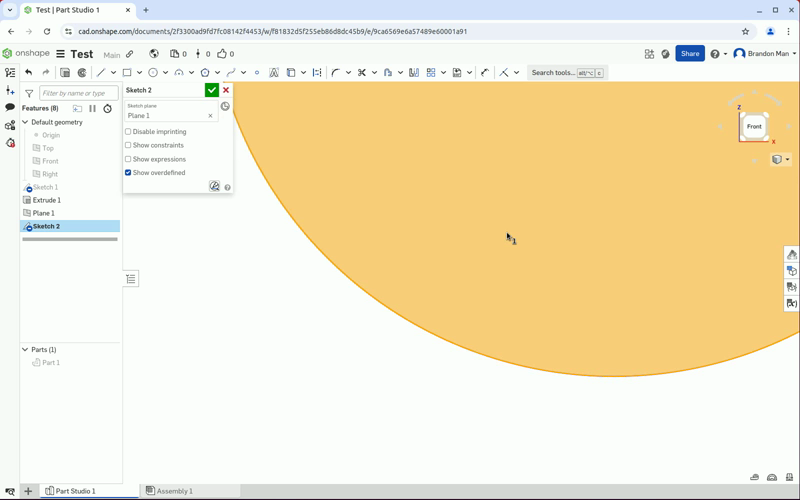
scroll(-6)
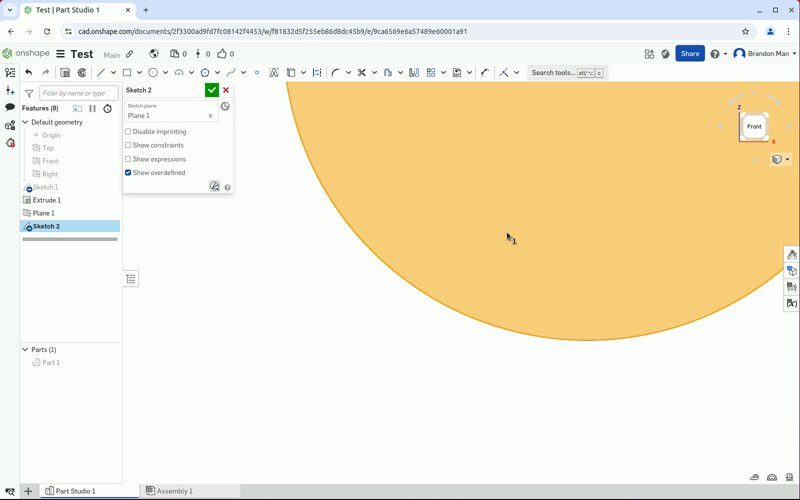
scroll(-6)
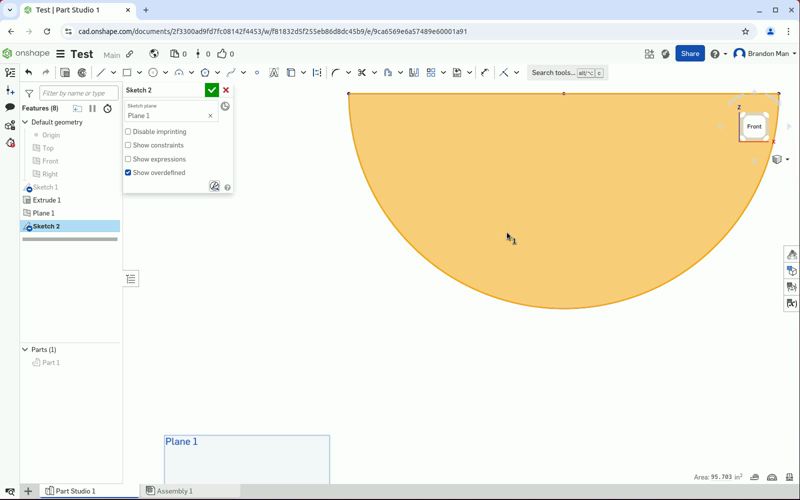
scroll(-6)
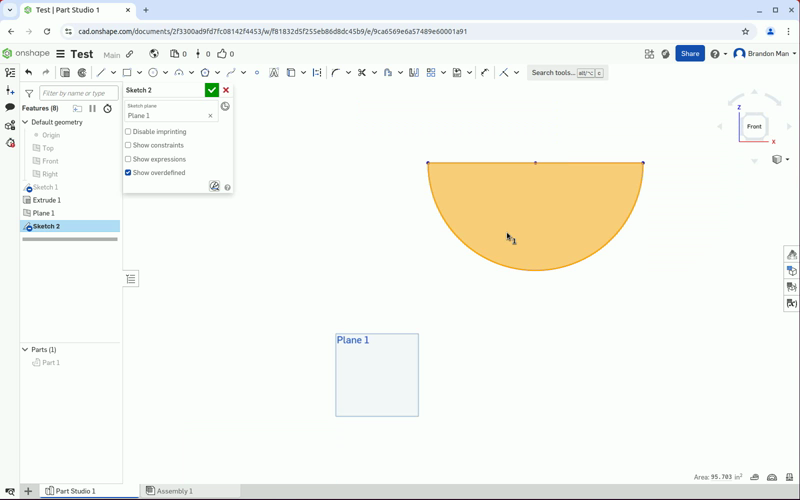
scroll(-6)
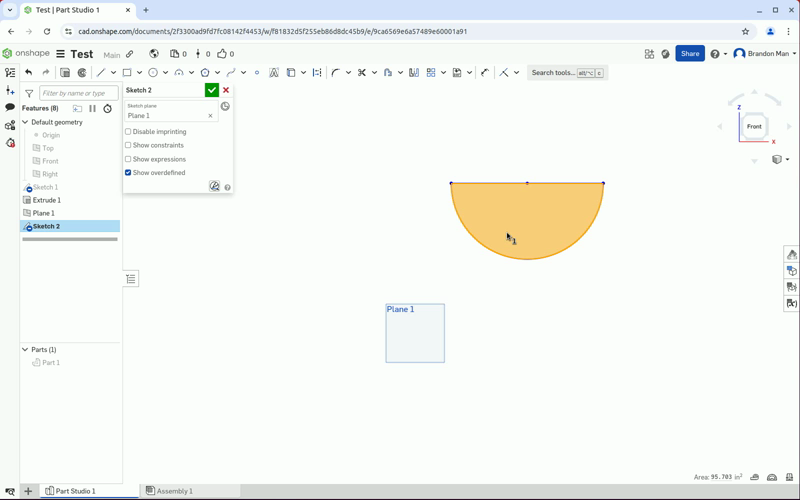
scroll(-6)
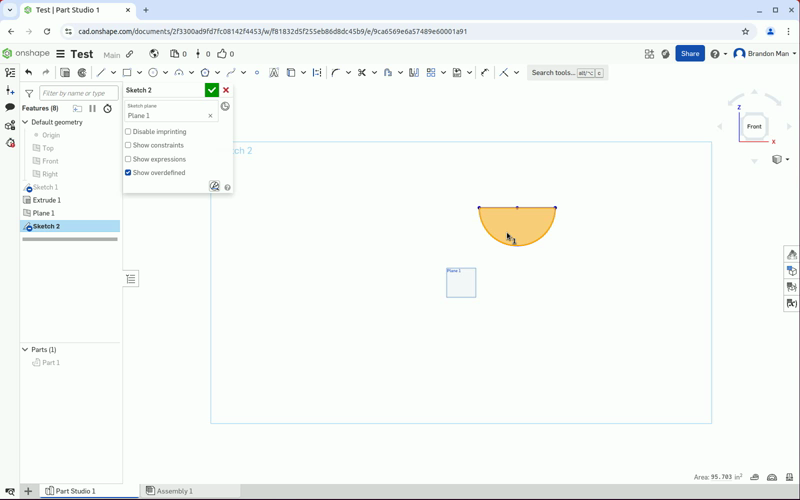
mouse_move(73, 352)
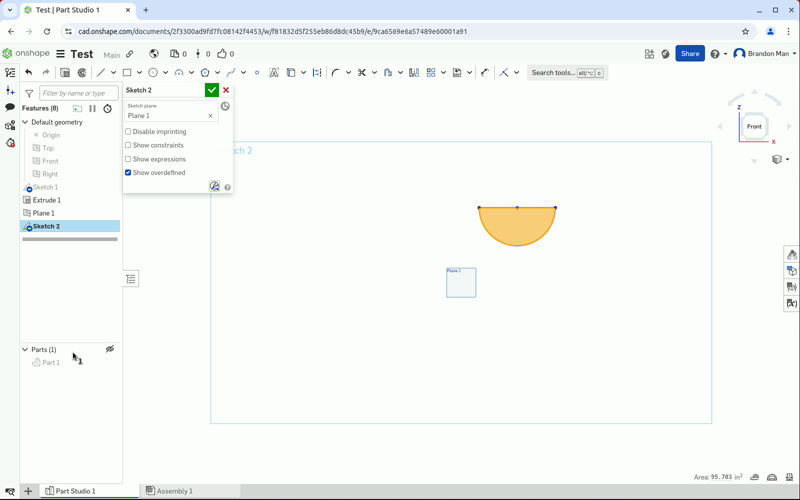
key(shift+y)
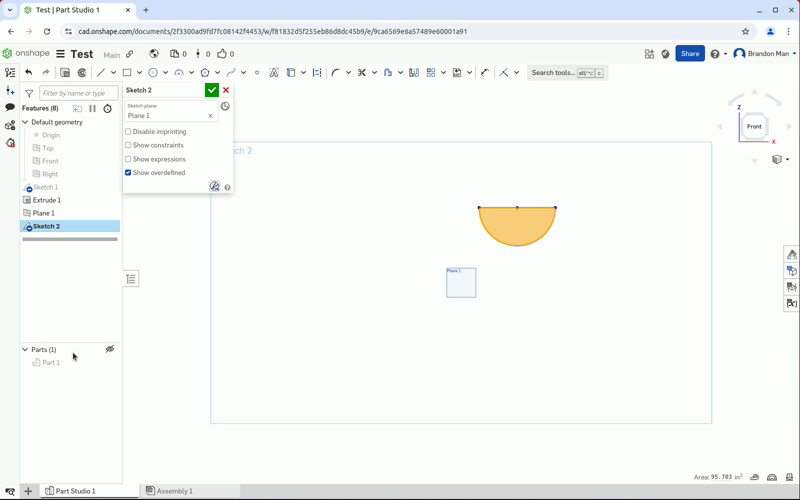
key(shift+e)
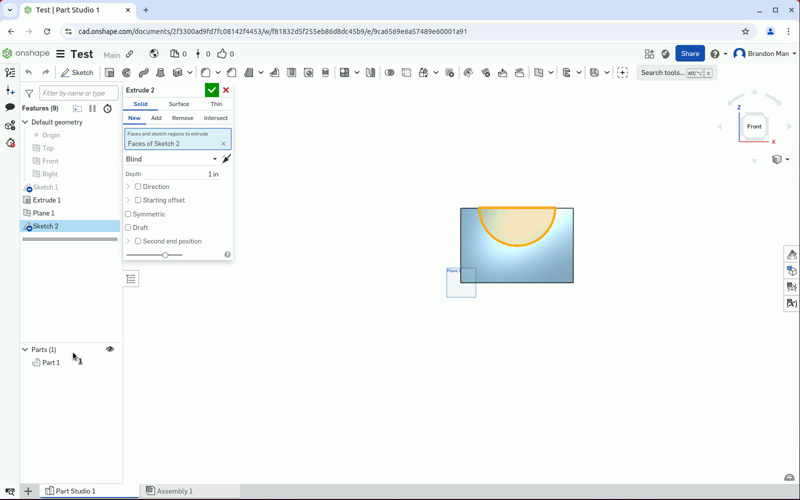
mouse_move(143, 106)
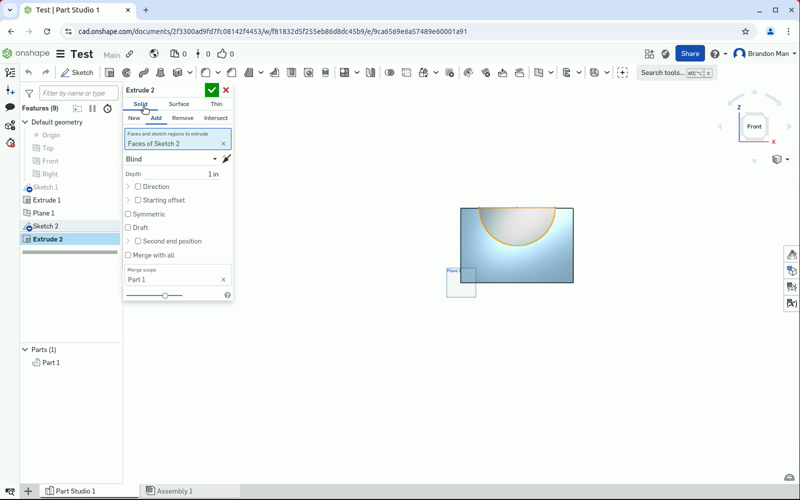
click(143, 106)
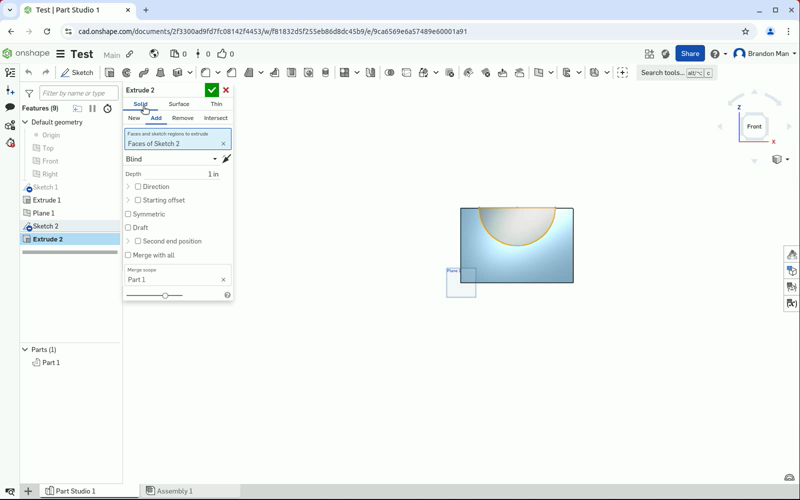
mouse_move(186, 120)
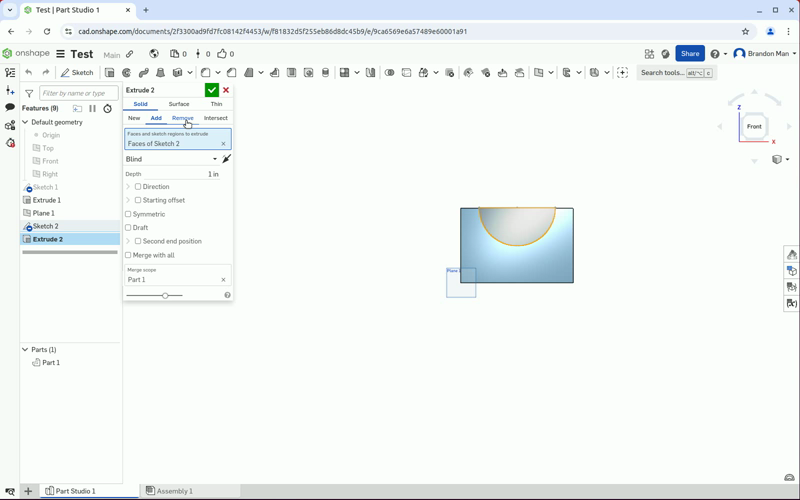
click(186, 120)
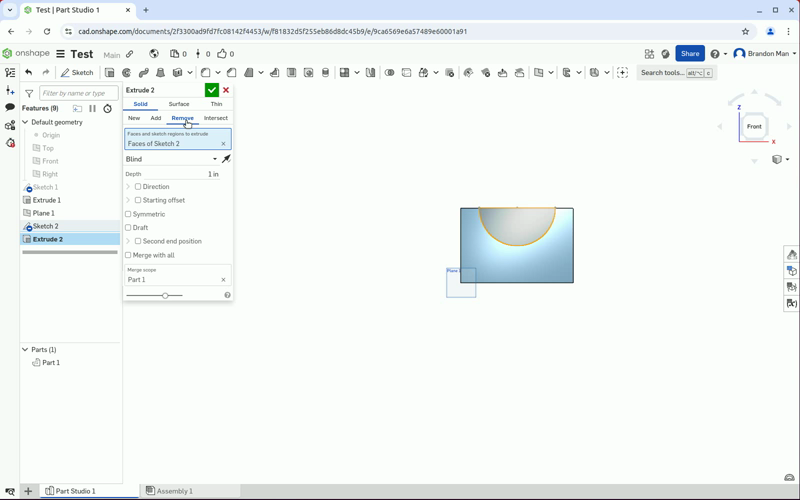
key(tab, 4)
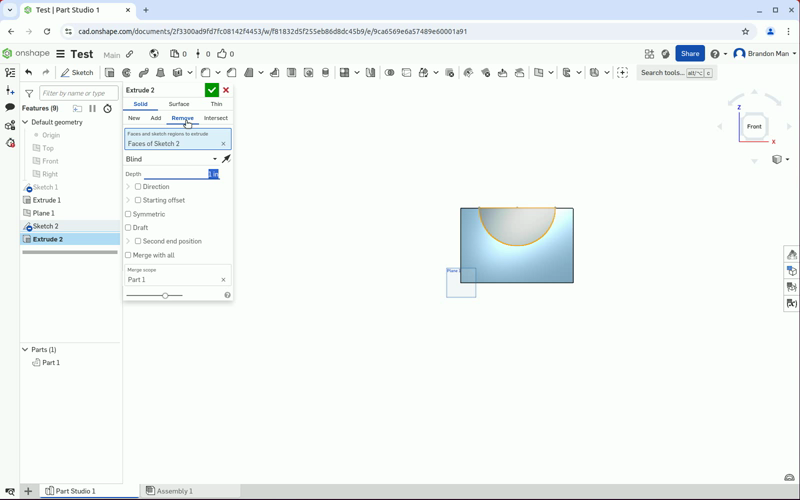
text(7.703)
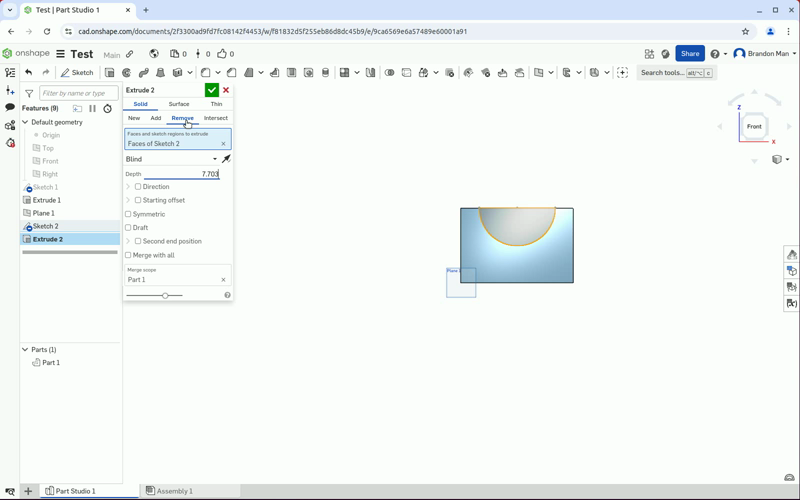
key(tab, 6)
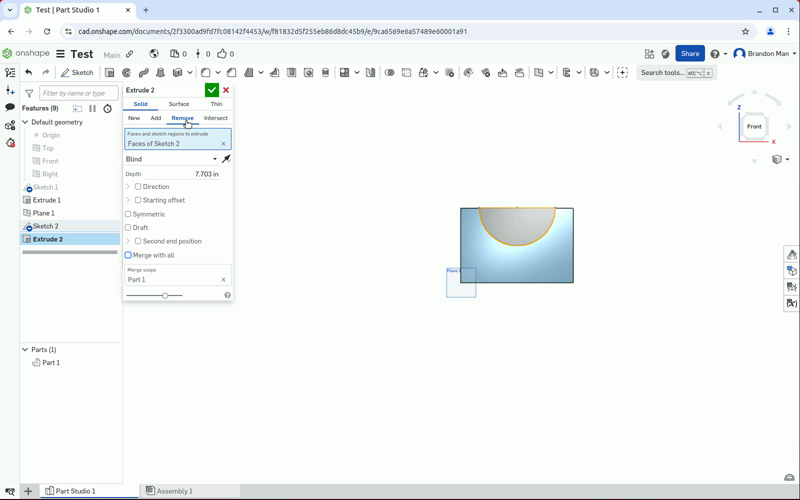
key(space)
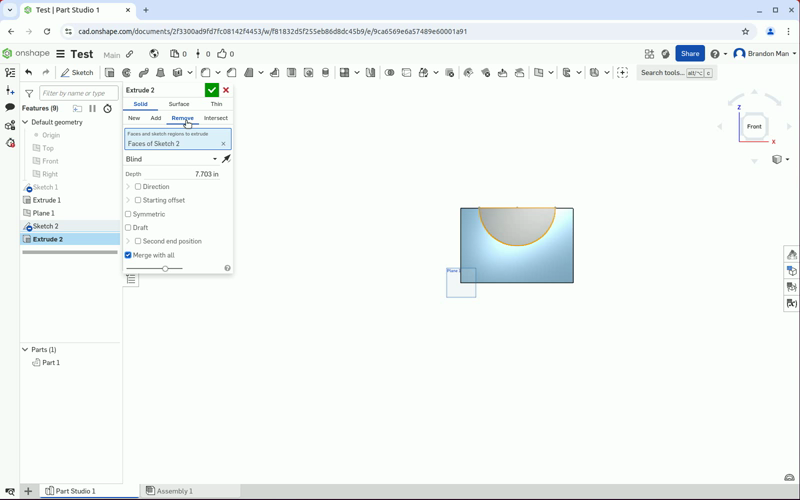
key(enter)
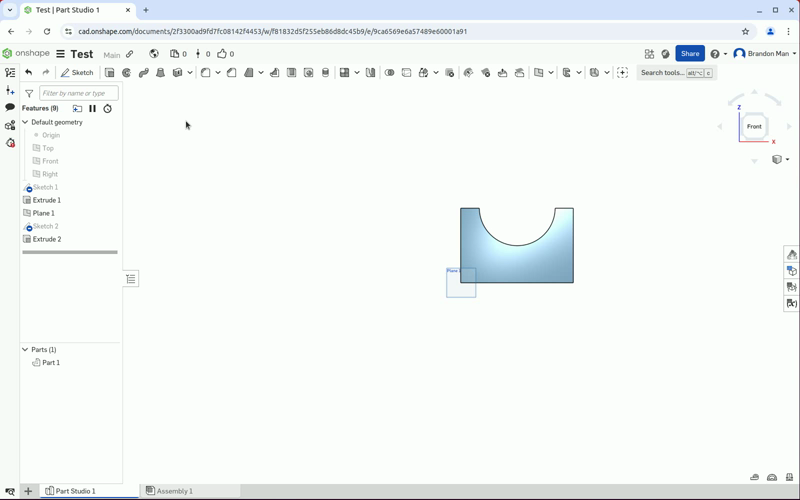
key(shift+h)
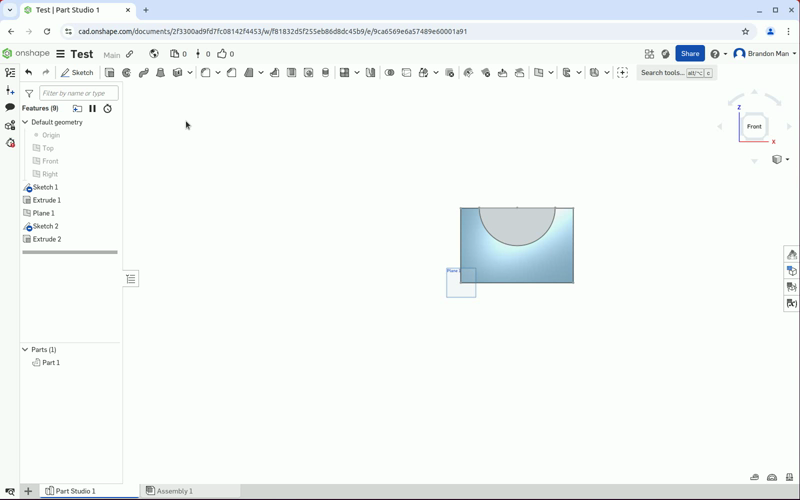
key(shift+h)
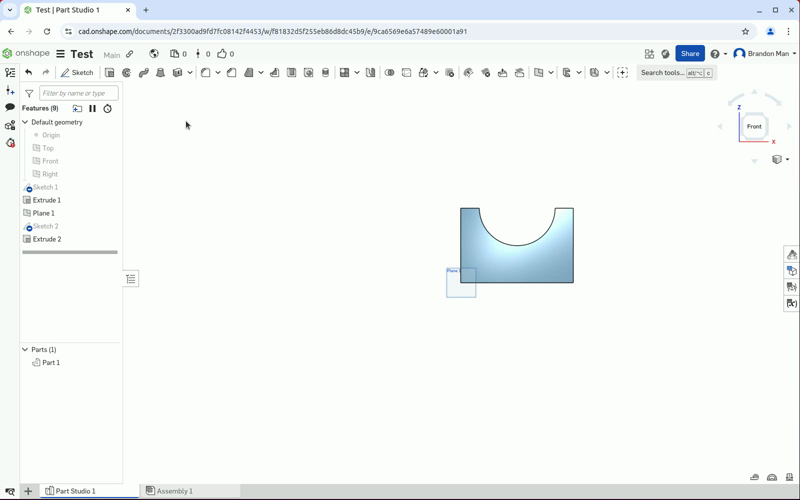
mouse_move(73, 189)
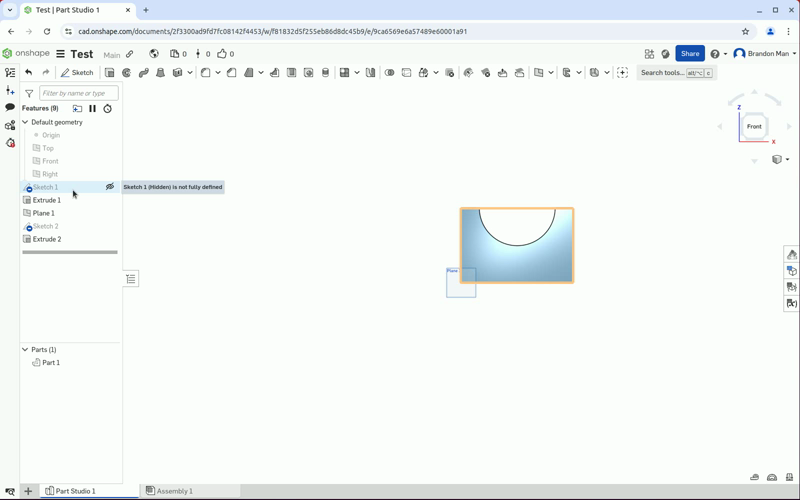
click(73, 189)
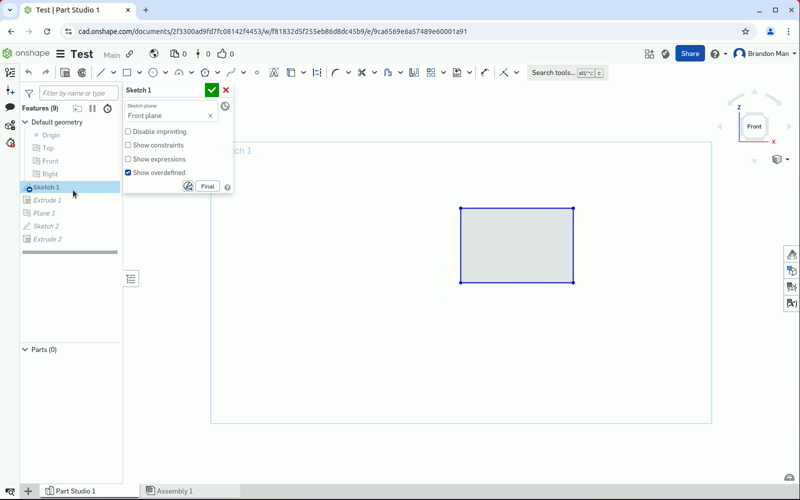
mouse_move(229, 92)
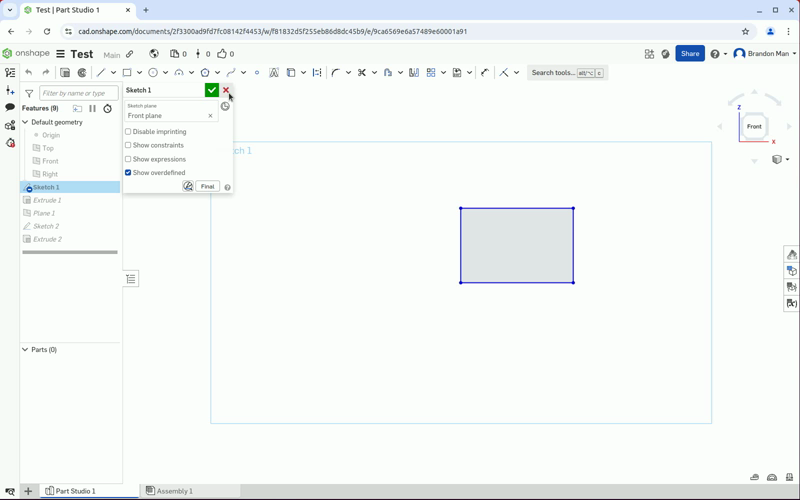
click(229, 92)
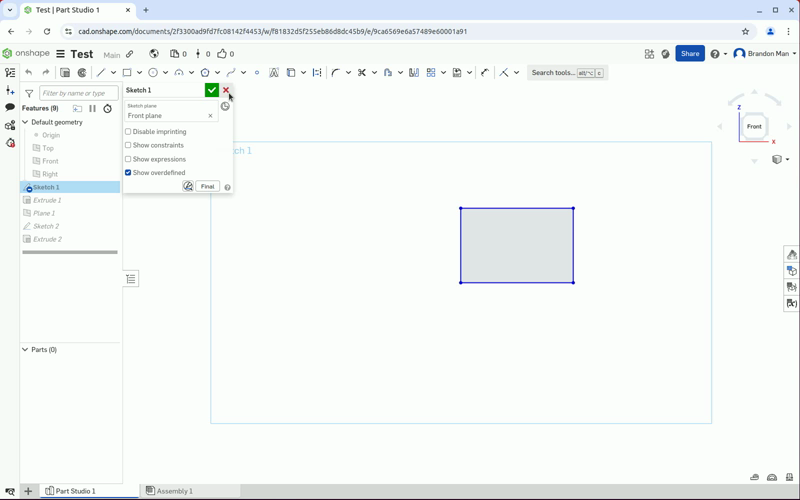
key(shift+s)
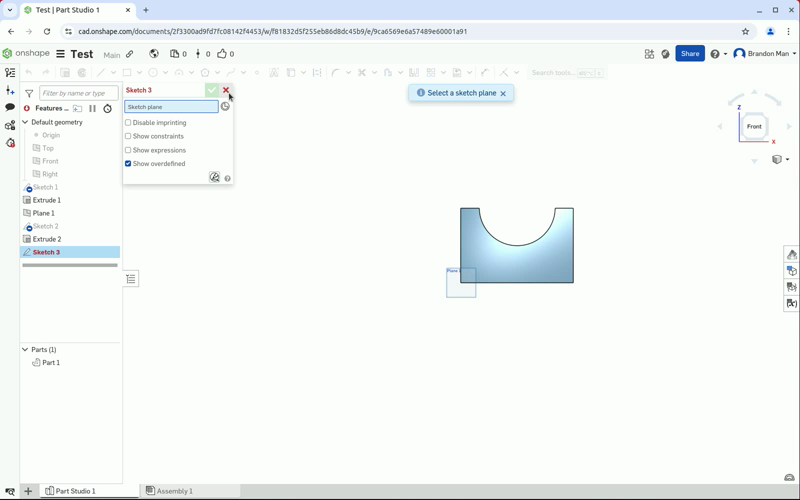
mouse_move(73, 215)
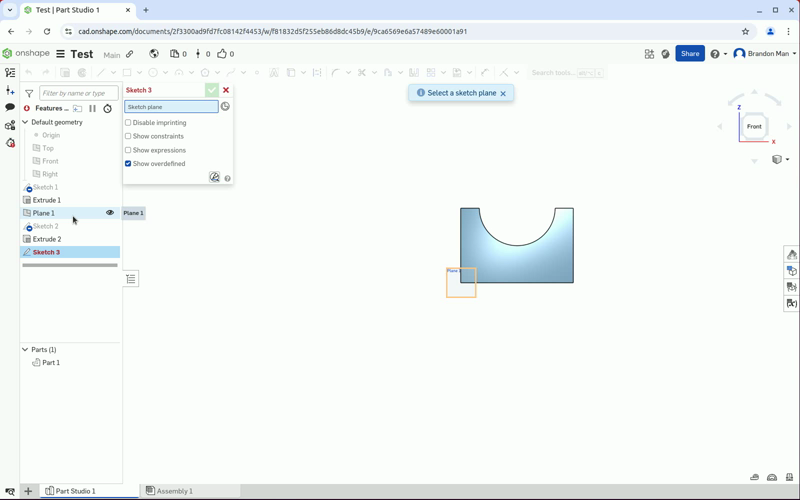
click(73, 215)
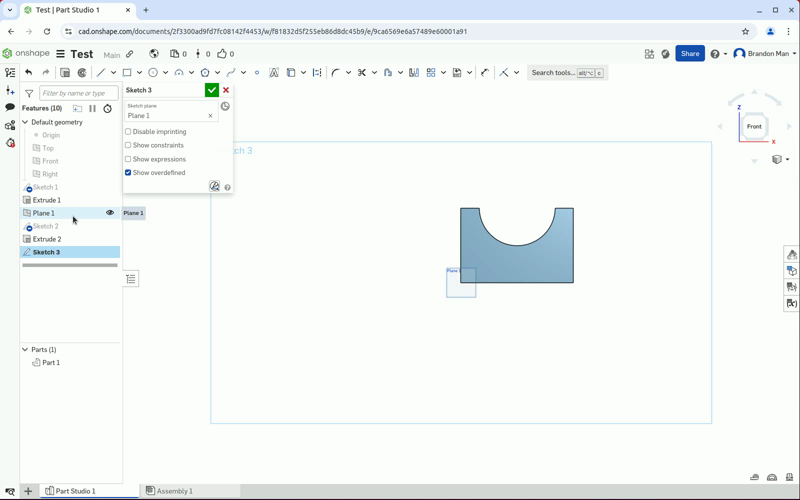
mouse_move(73, 352)
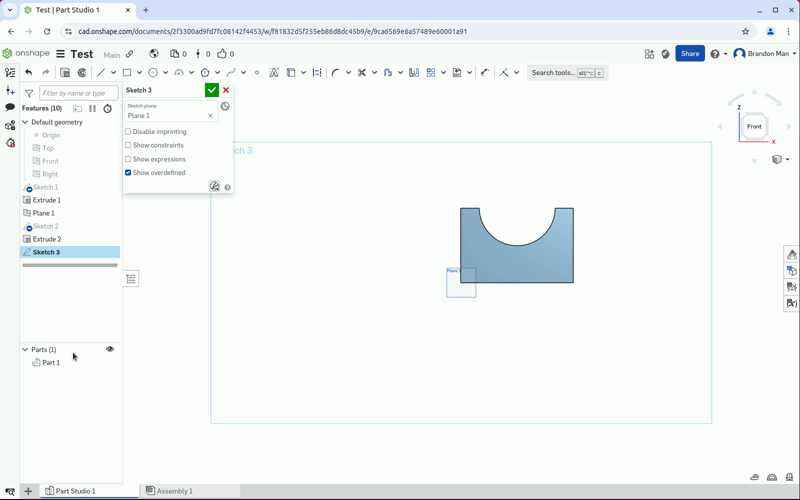
key(y)
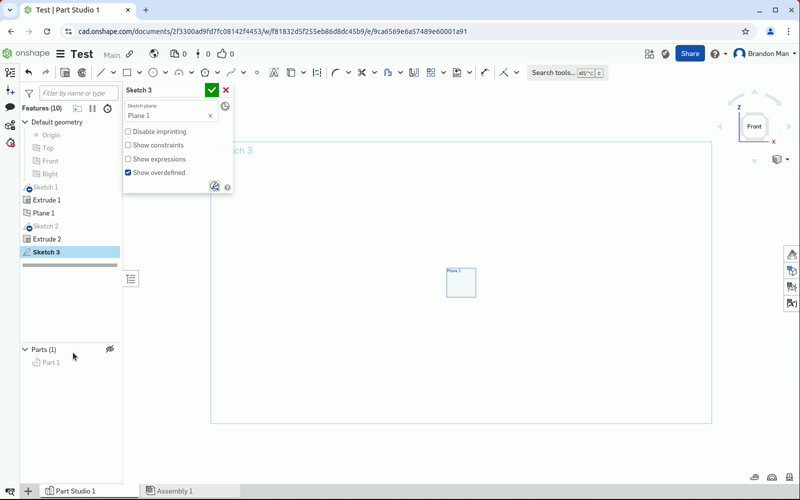
key(l)
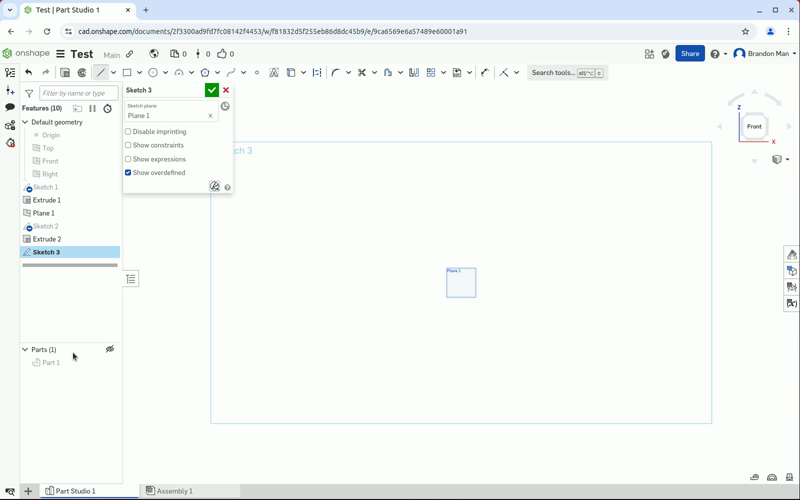
key_down(shift)
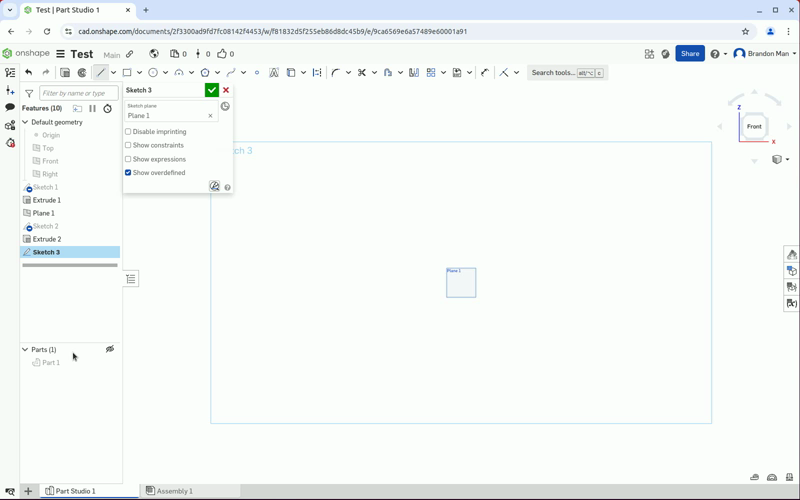
mouse_move(460, 282)
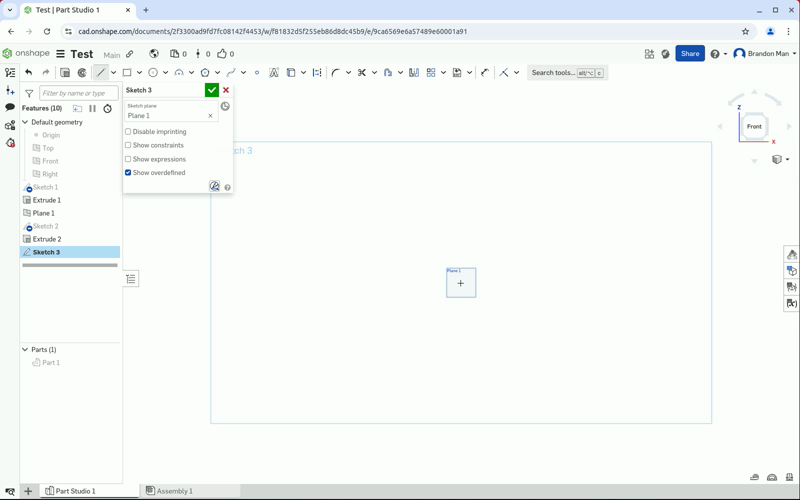
click(460, 282)
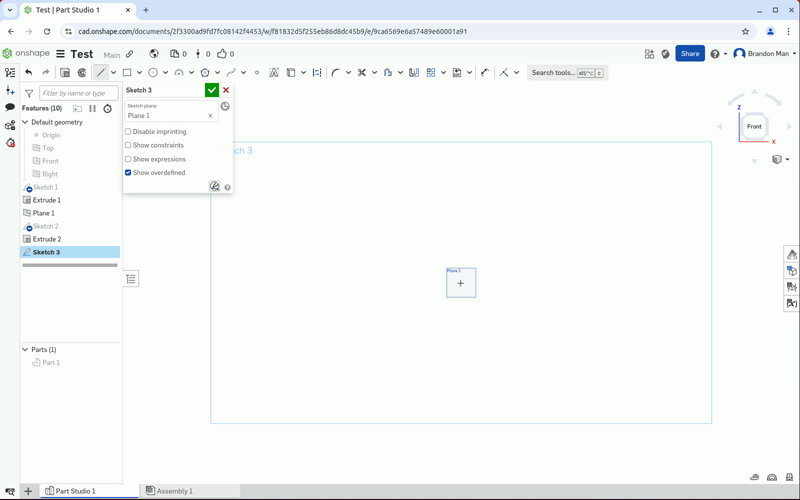
key_up(shift)
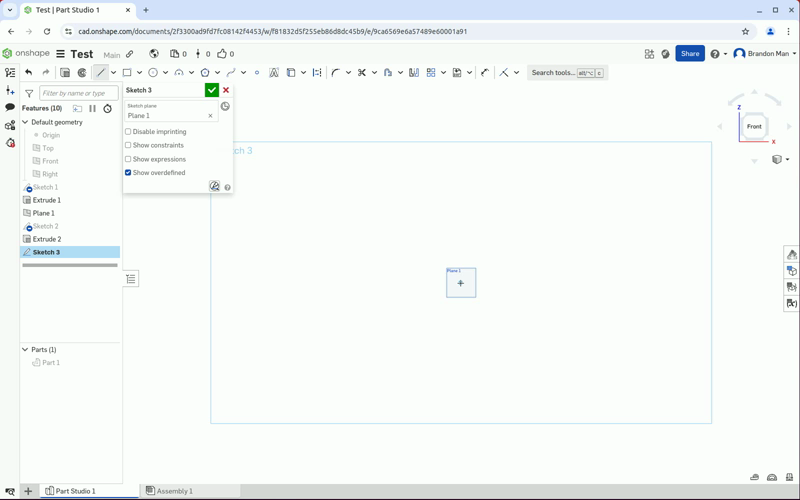
key_down(shift)
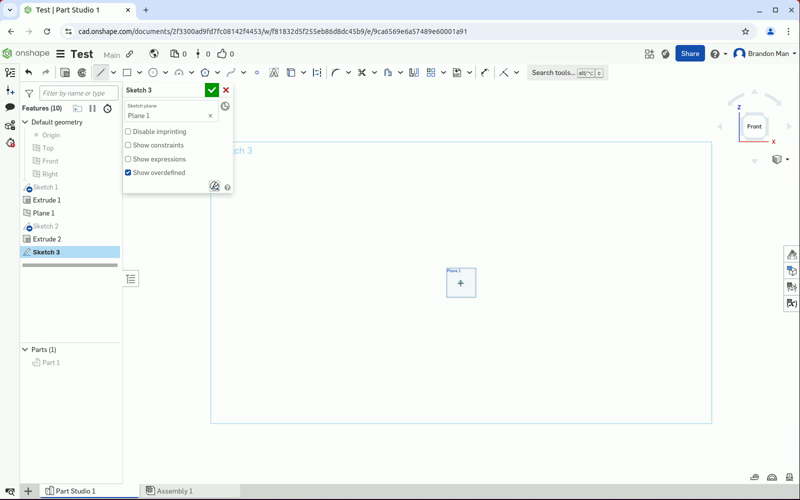
mouse_move(573, 282)
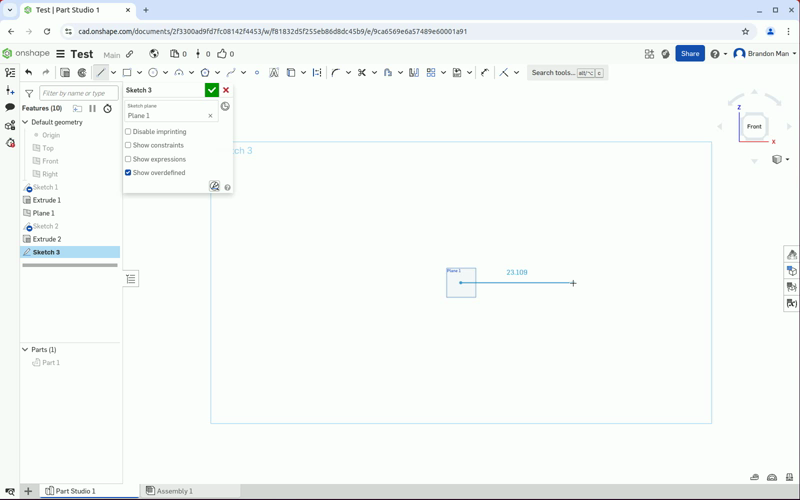
click(573, 282)
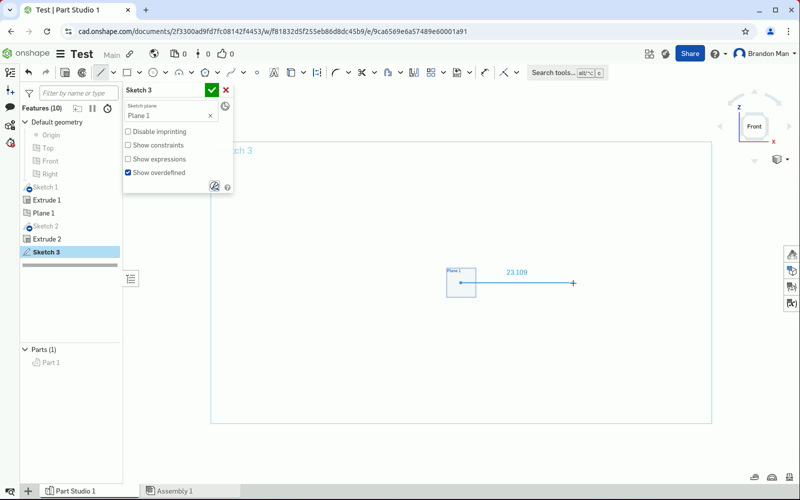
key_up(shift)
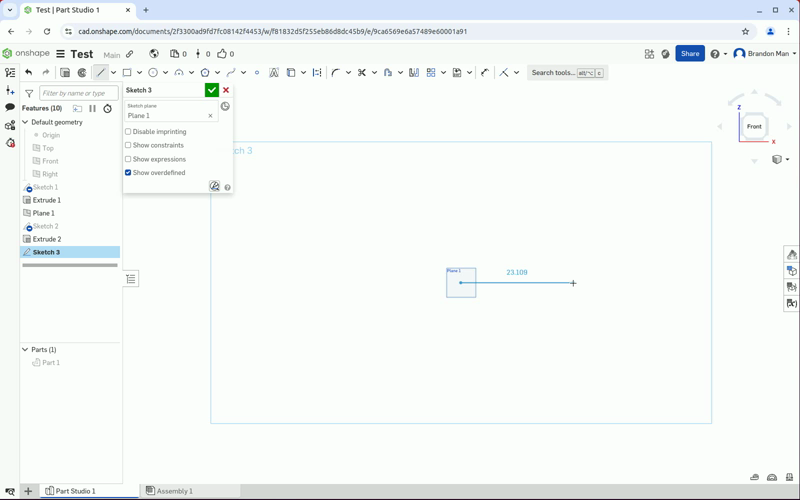
key_down(shift)
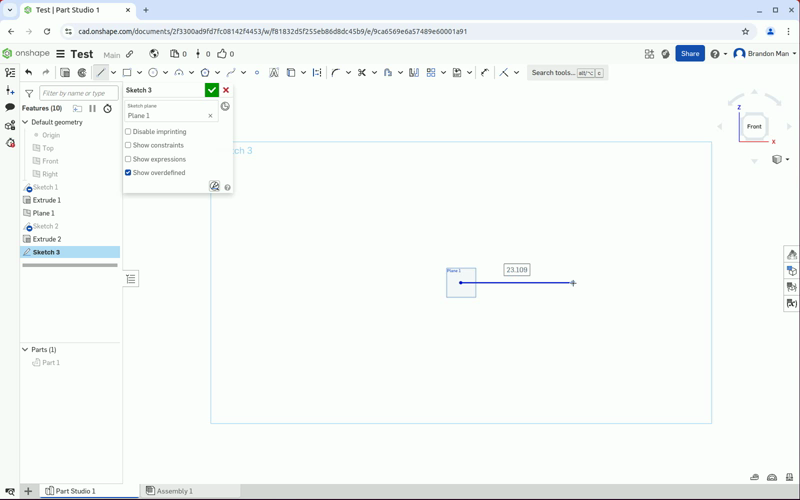
mouse_move(589, 282)
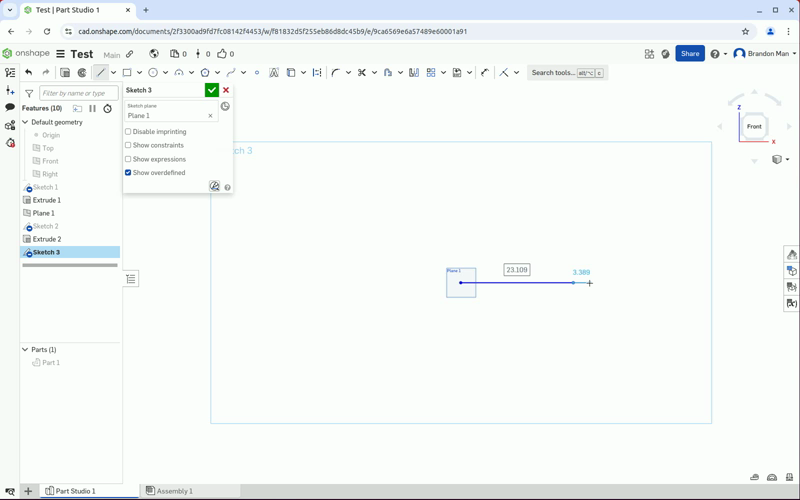
mouse_move(573, 264)
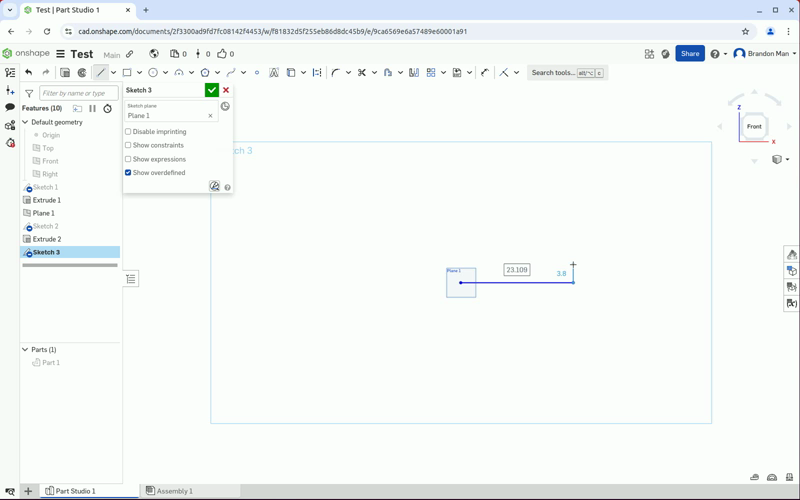
click(573, 264)
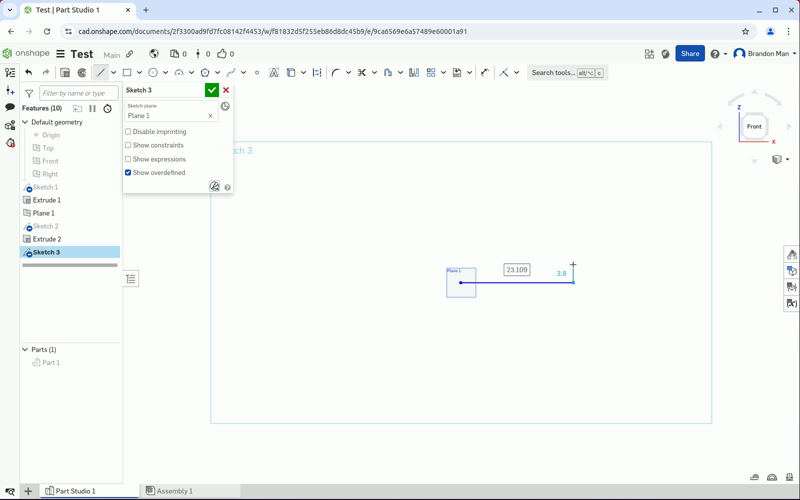
key_up(shift)
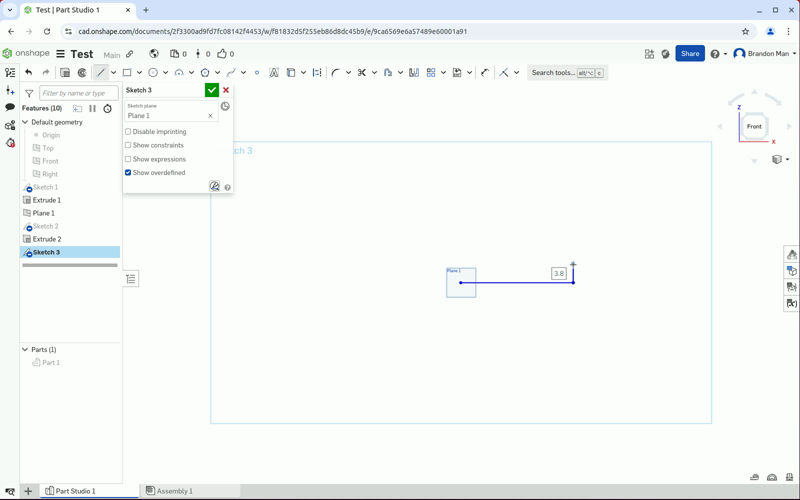
key_down(shift)
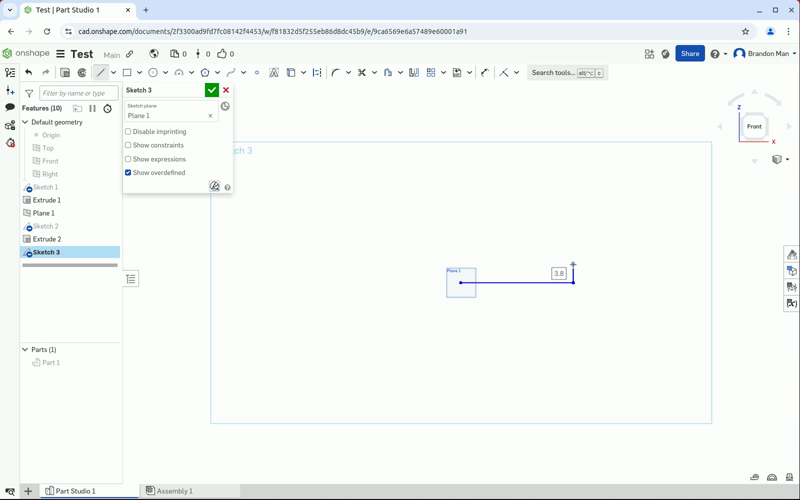
mouse_move(460, 264)
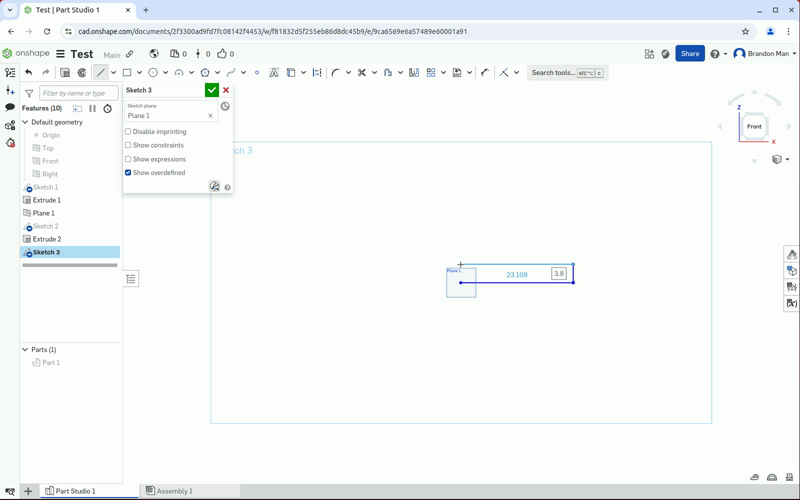
click(460, 264)
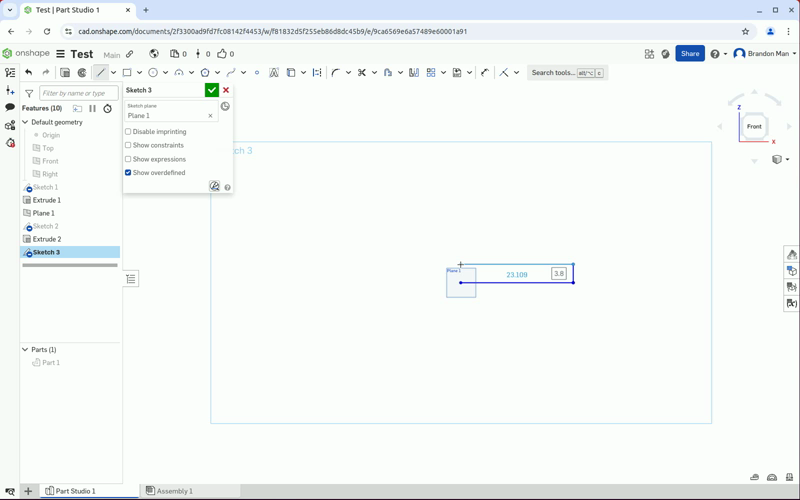
key_up(shift)
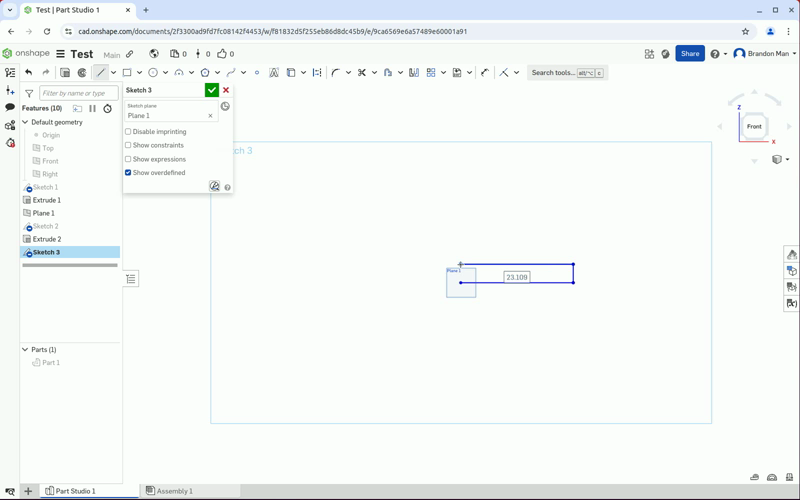
mouse_move(490, 264)
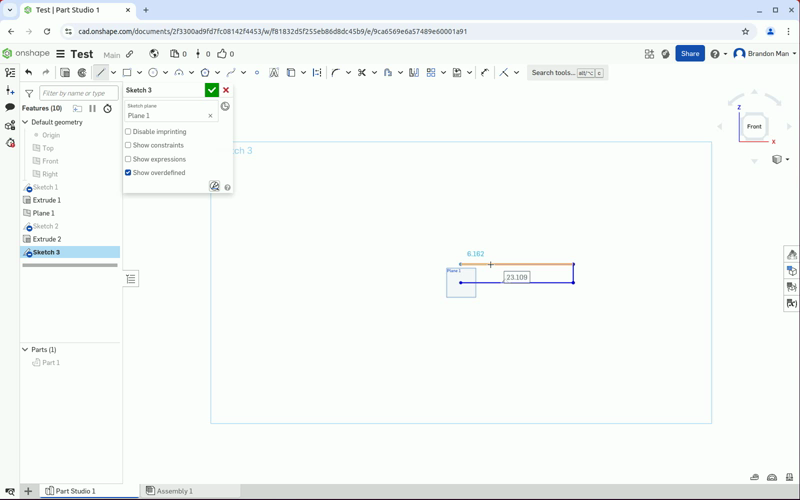
key_down(shift)
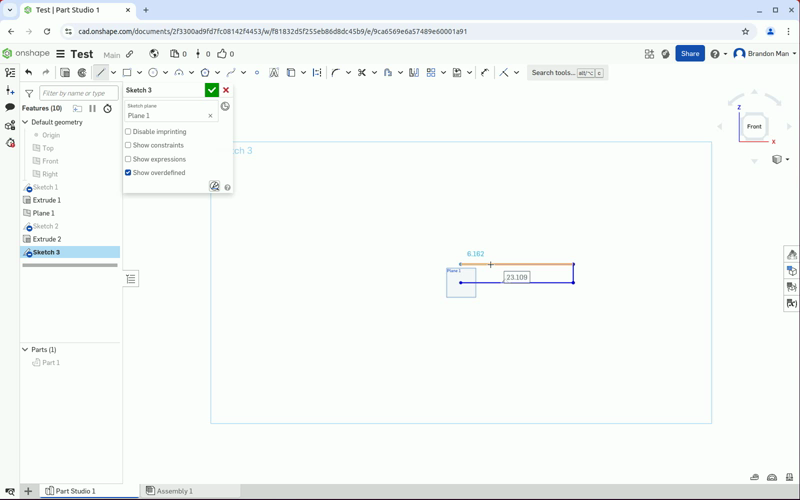
mouse_move(460, 282)
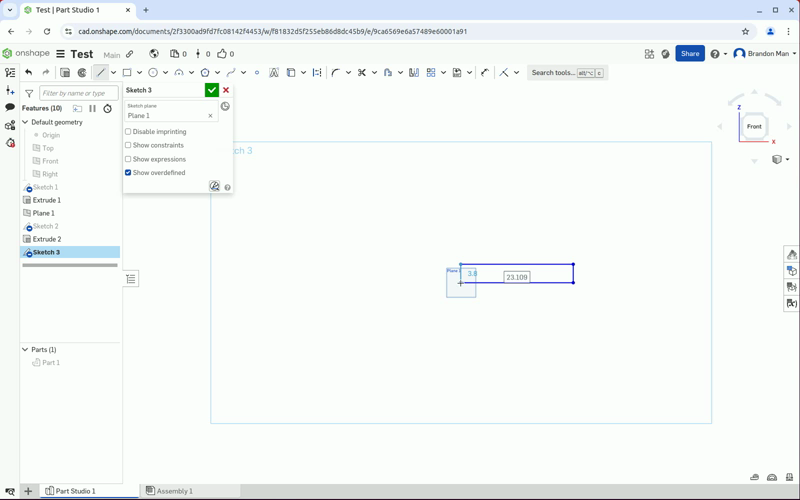
key_up(shift)
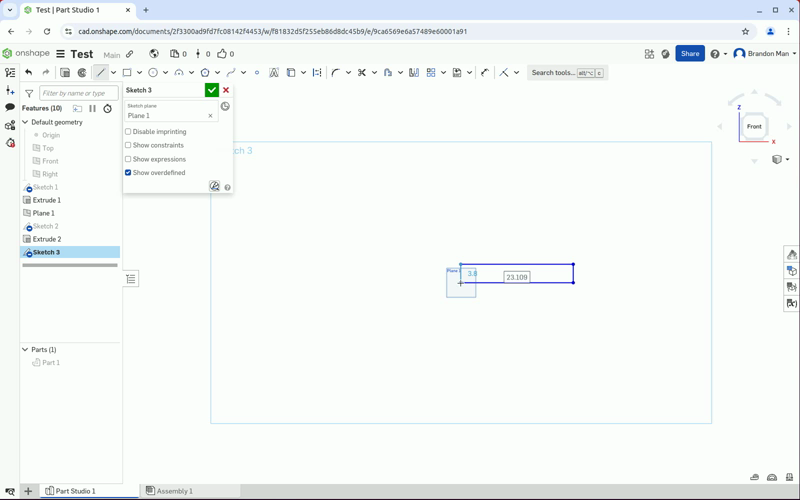
click(460, 282)
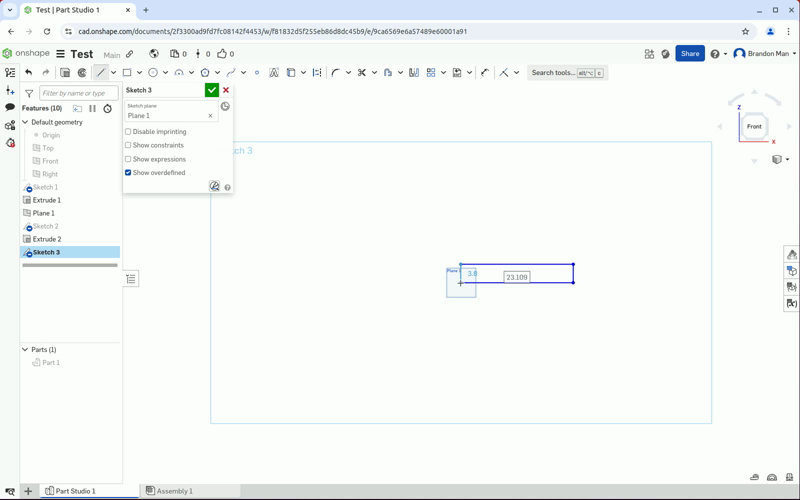
key(esc)
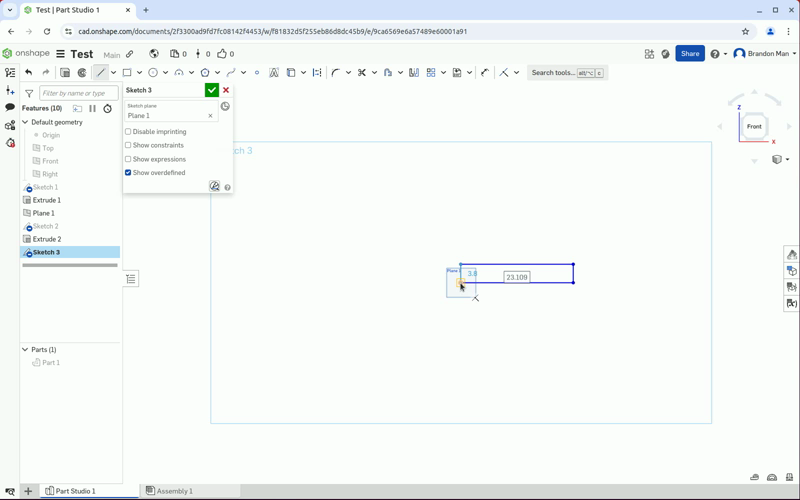
mouse_move(526, 275)
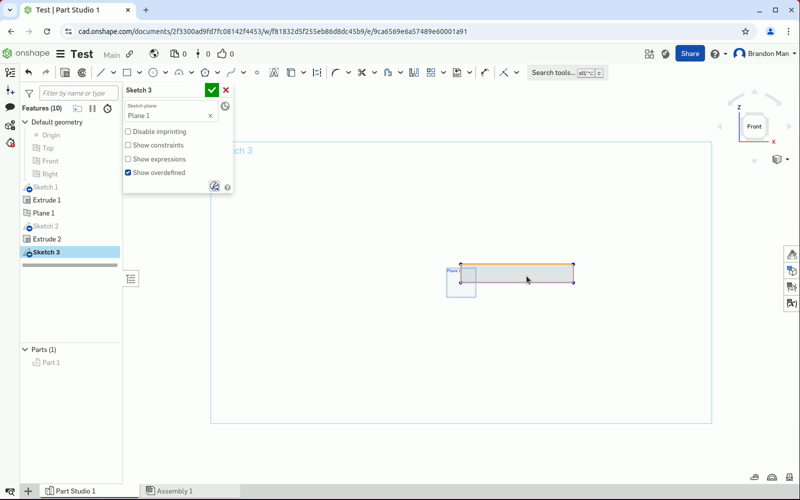
click(526, 275)
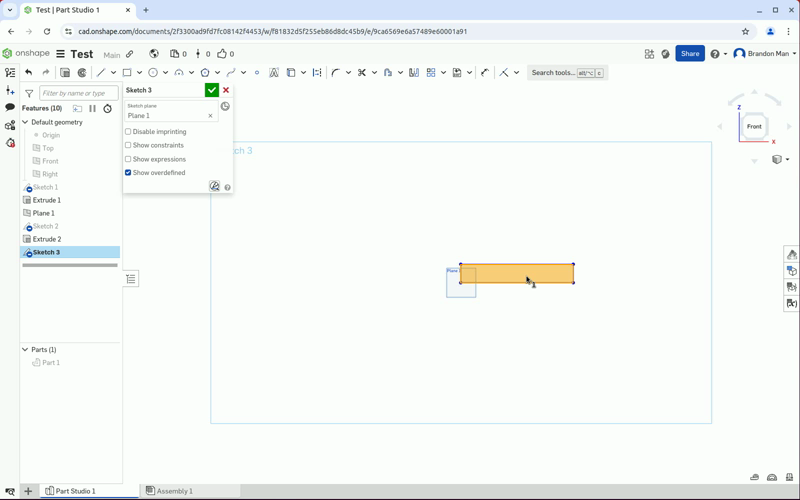
mouse_move(73, 352)
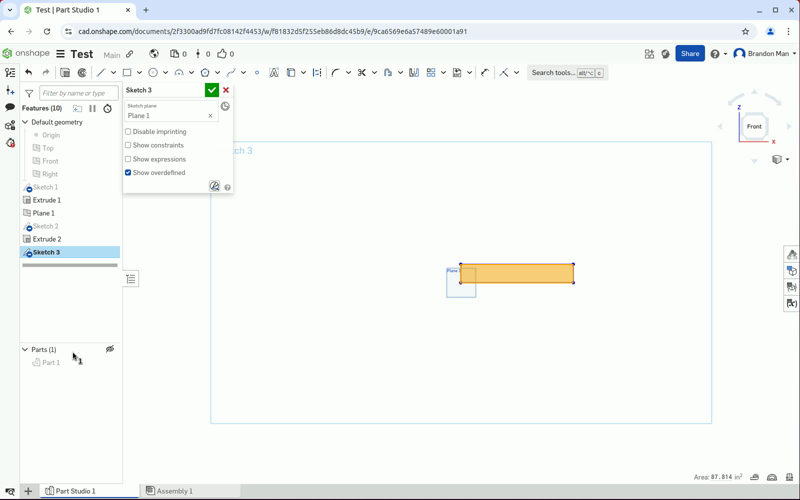
key(shift+y)
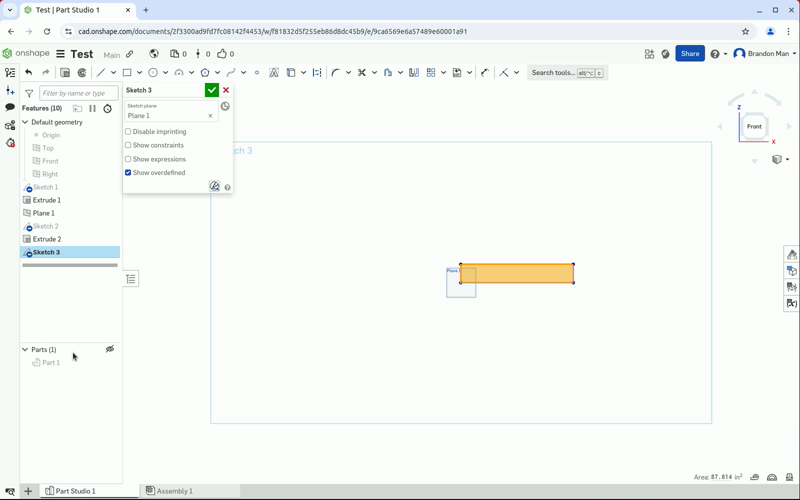
key(shift+e)
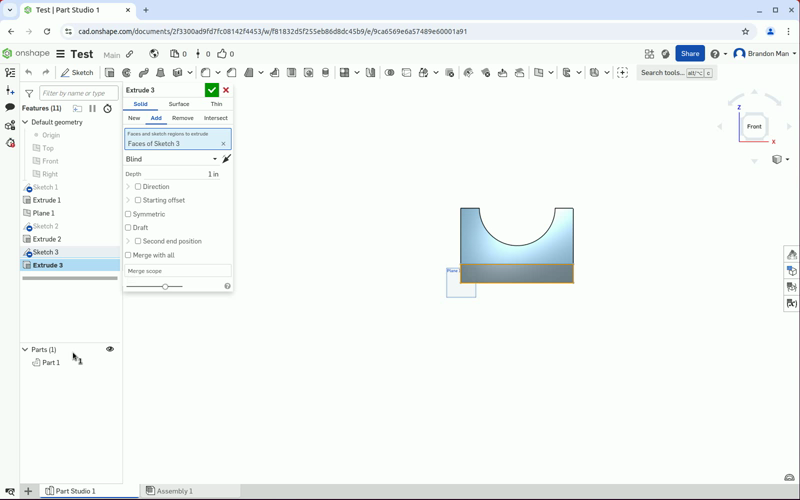
mouse_move(143, 106)
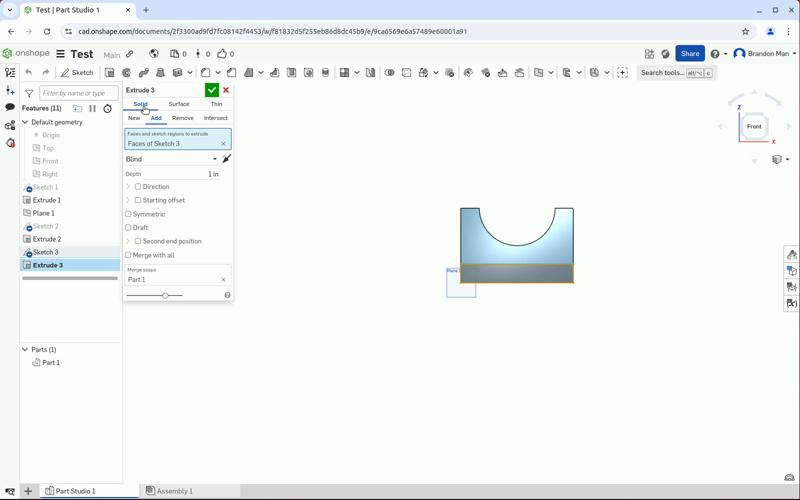
click(143, 106)
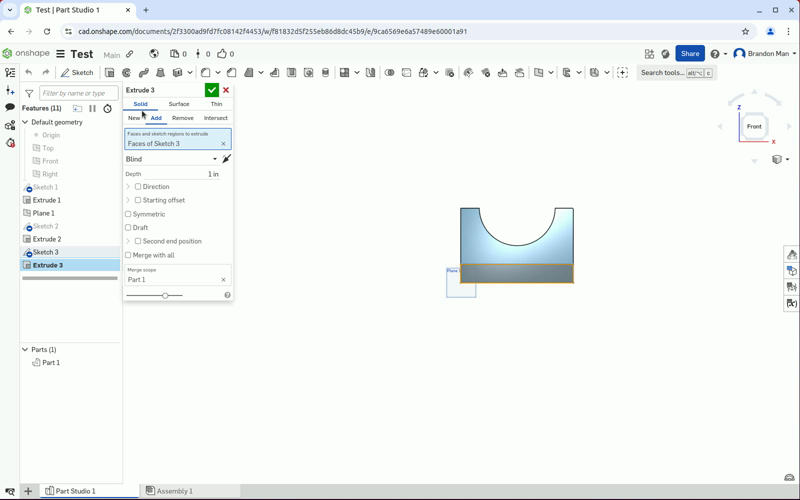
mouse_move(137, 120)
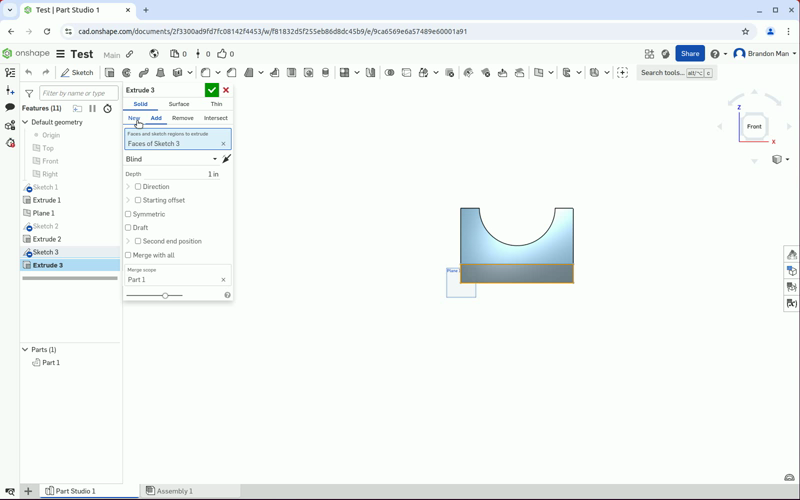
click(137, 120)
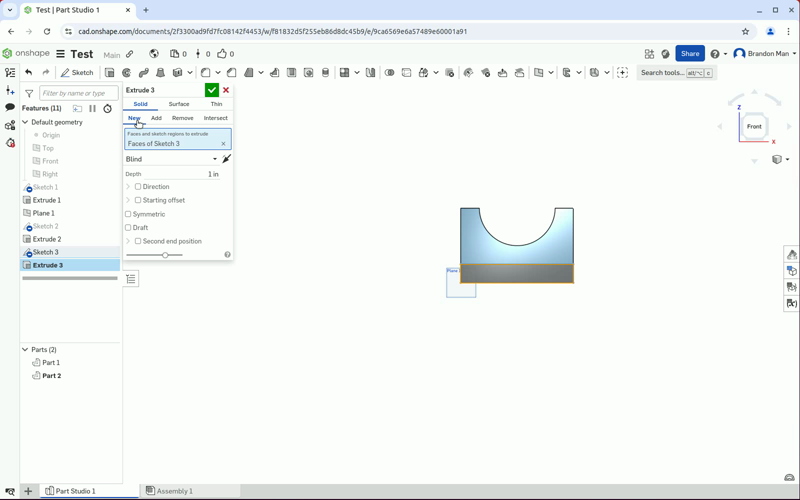
key(tab, 4)
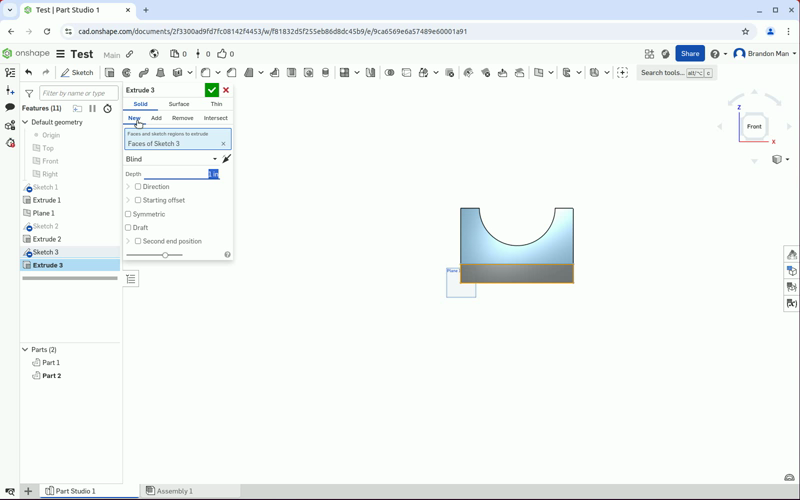
text(3.851)
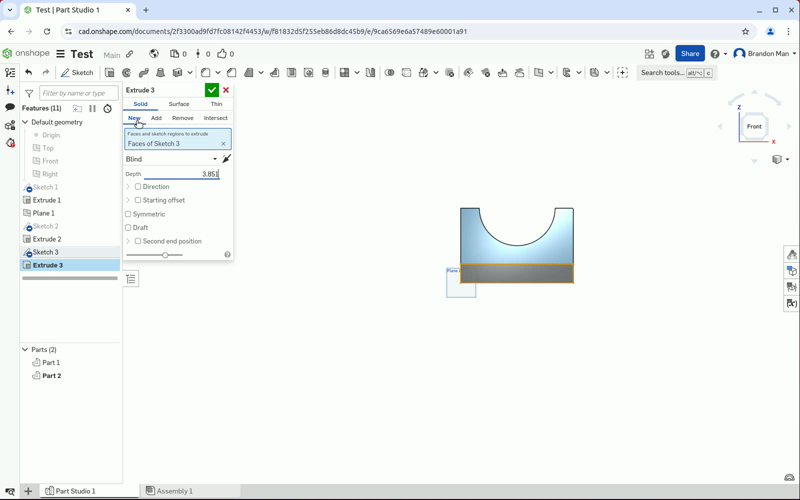
key(enter)
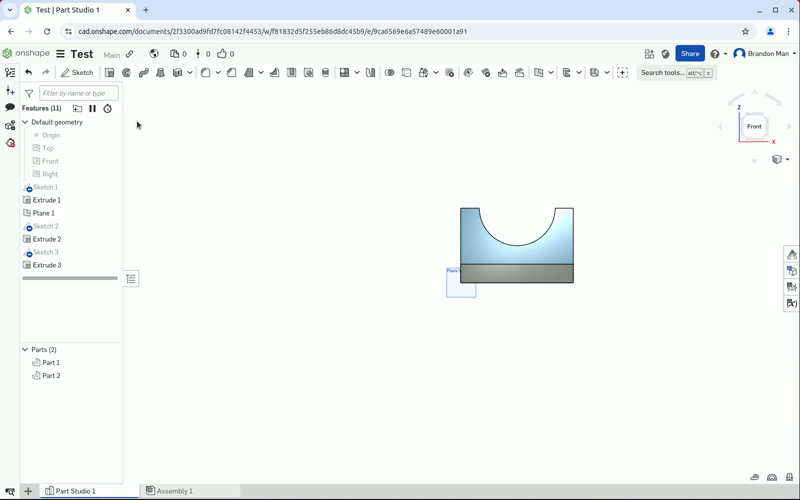
key(shift+h)
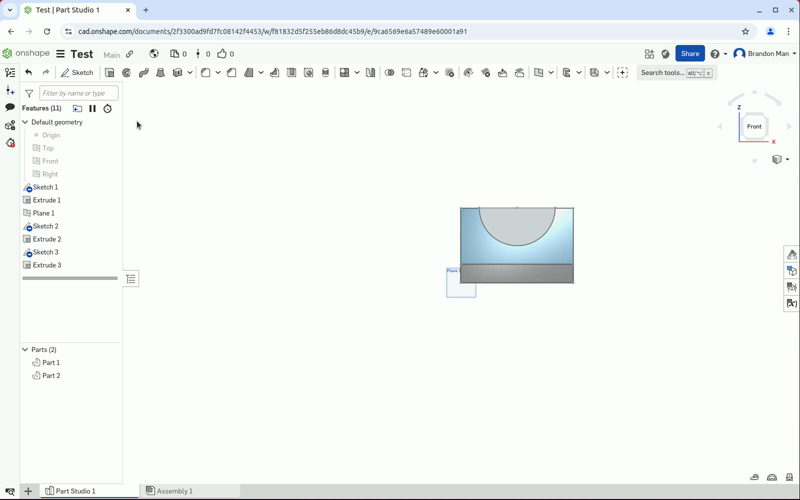
key(shift+h)
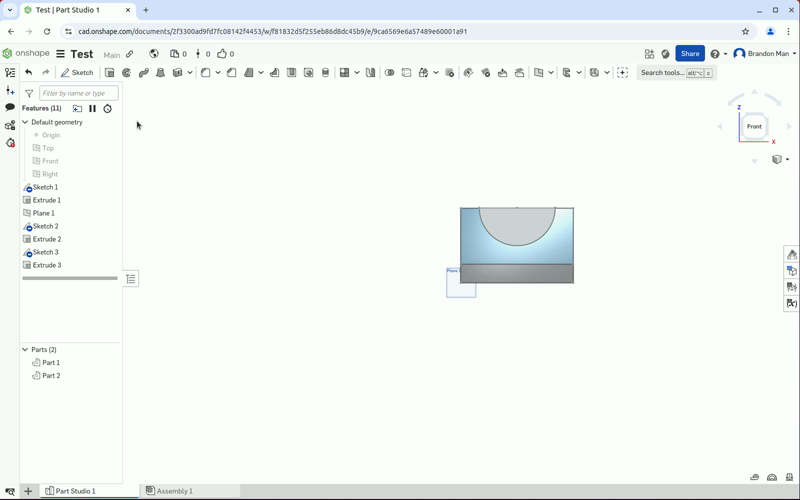
key(shift+7)
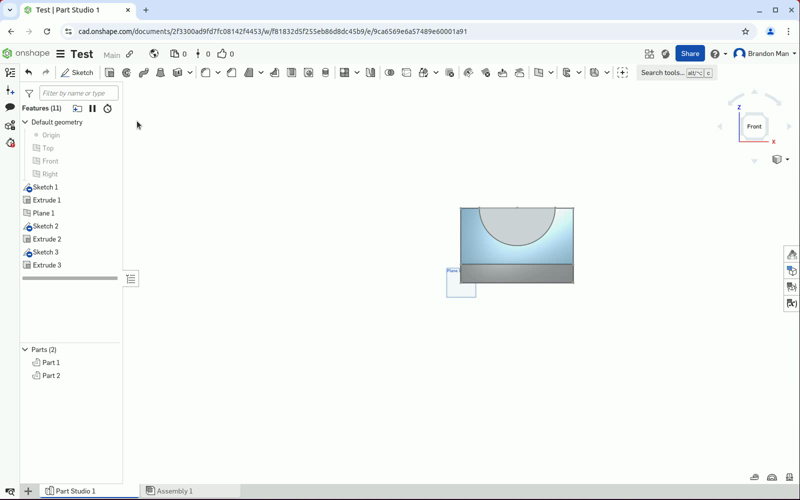
key(left, 2)
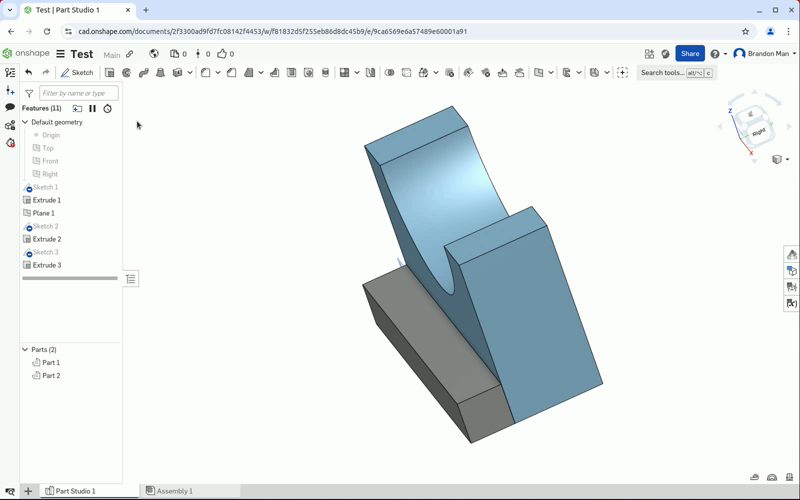
key(down, 2)
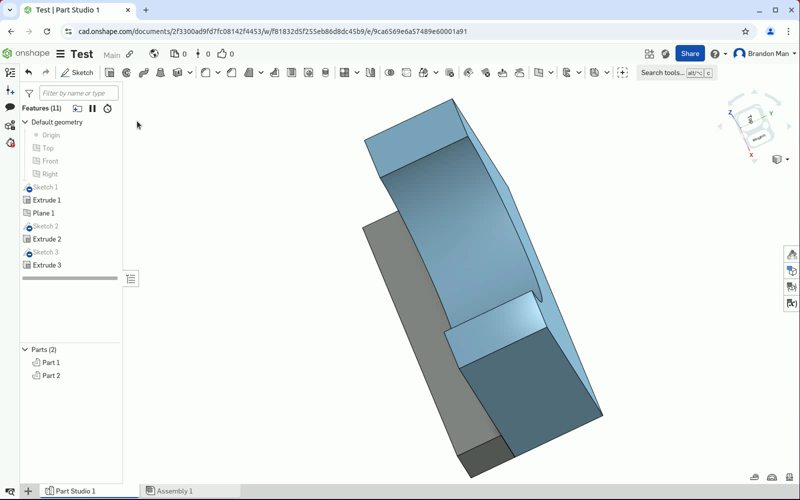
key(up, 2)
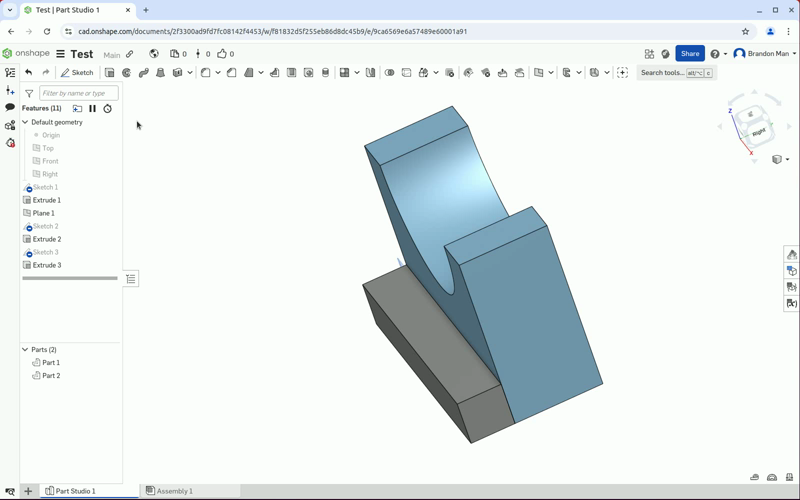
key(right, 2)
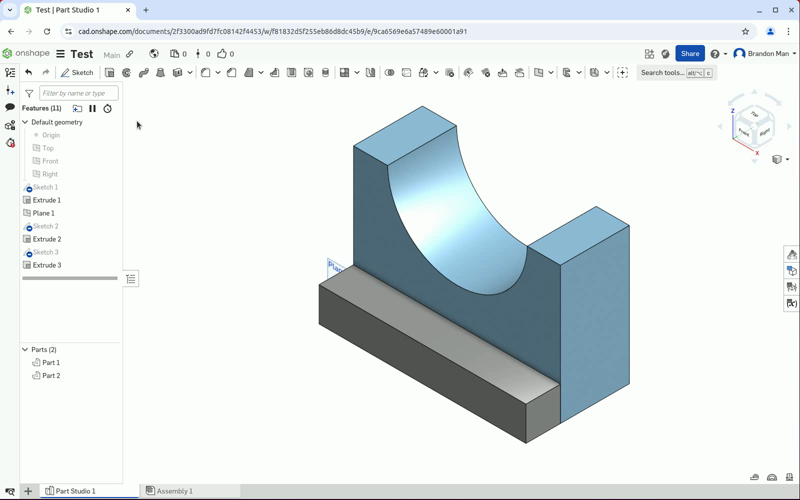
mouse_move(73, 189)
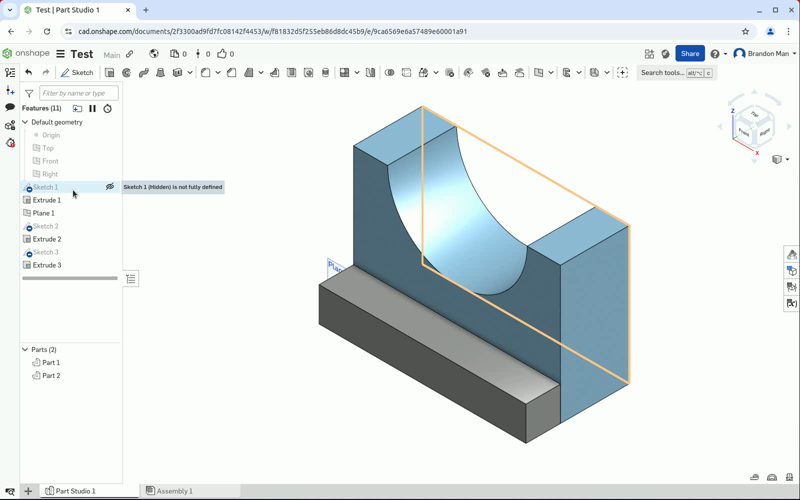
click(73, 189)